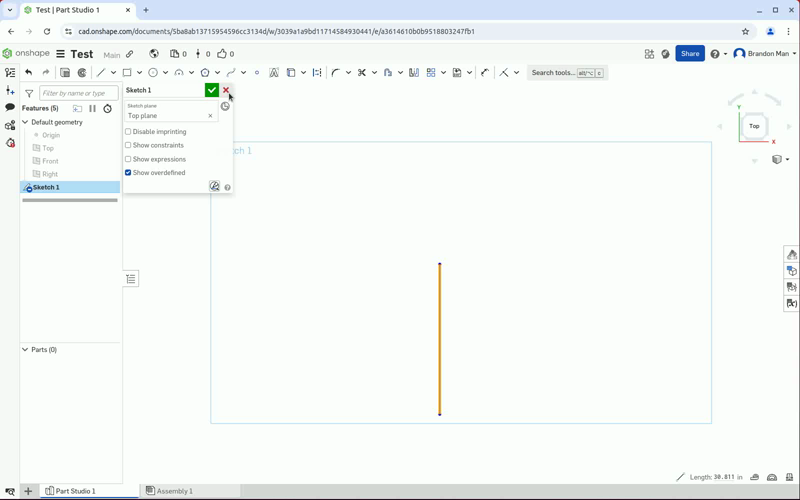
key(shift+h)
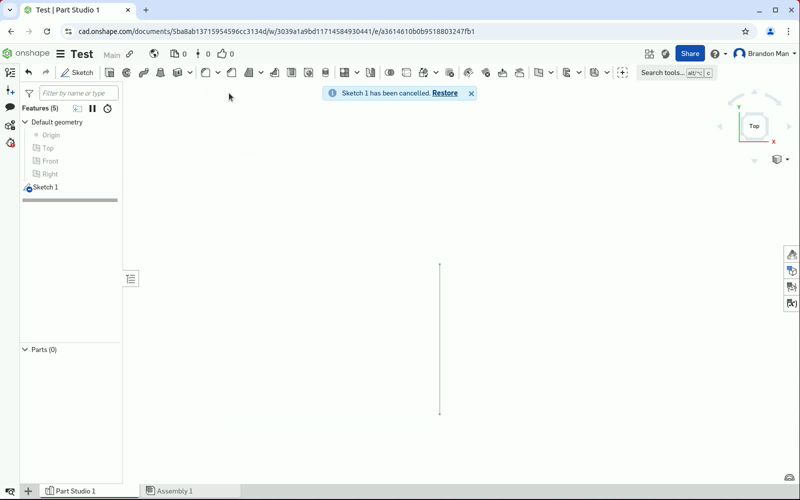
key(shift+s)
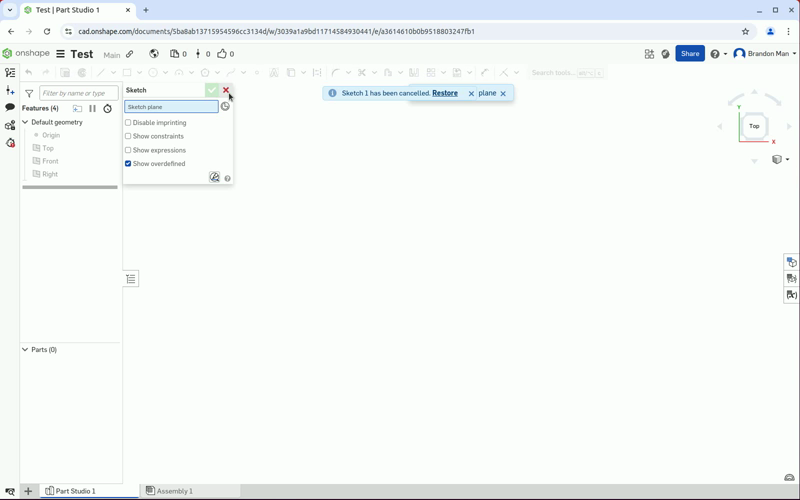
mouse_move(73, 150)
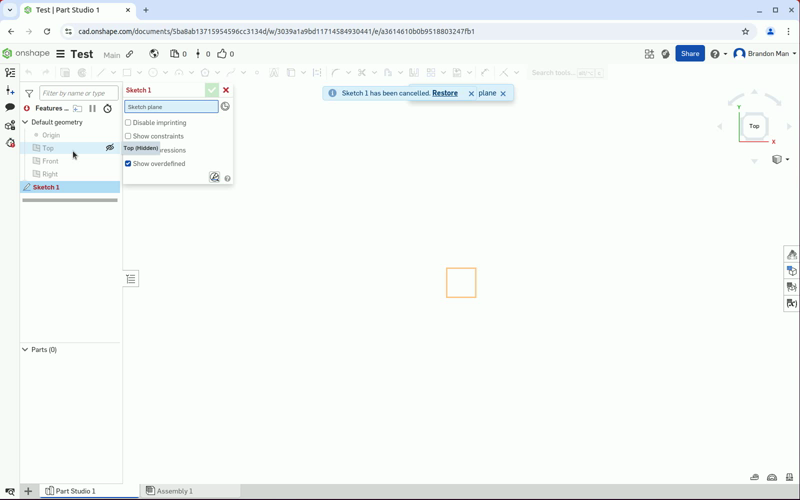
click(73, 150)
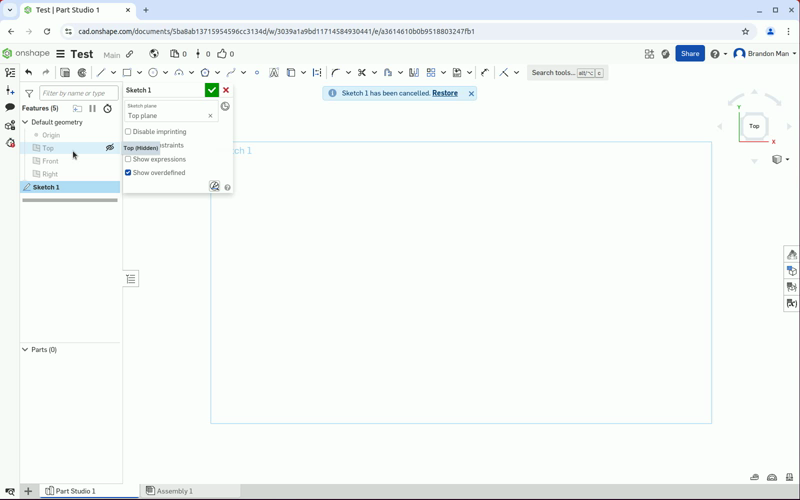
mouse_move(73, 352)
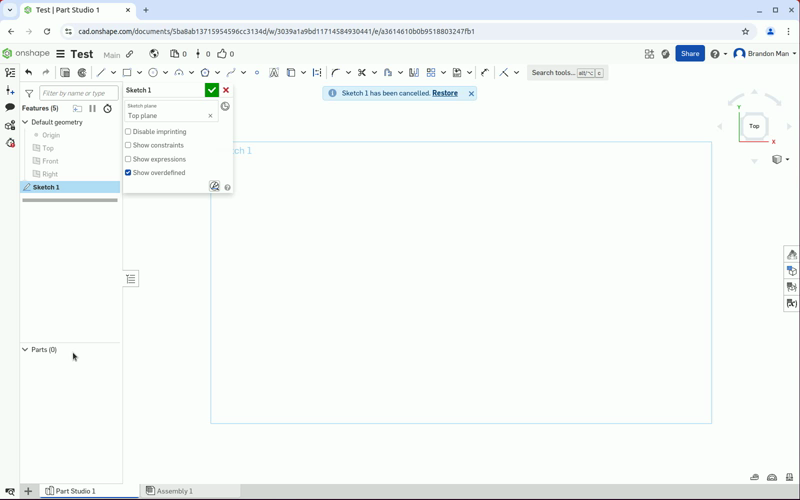
key(y)
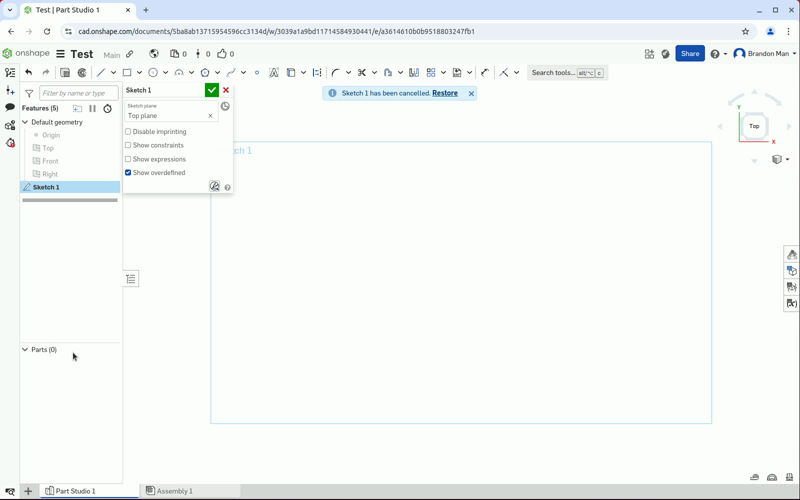
key(l)
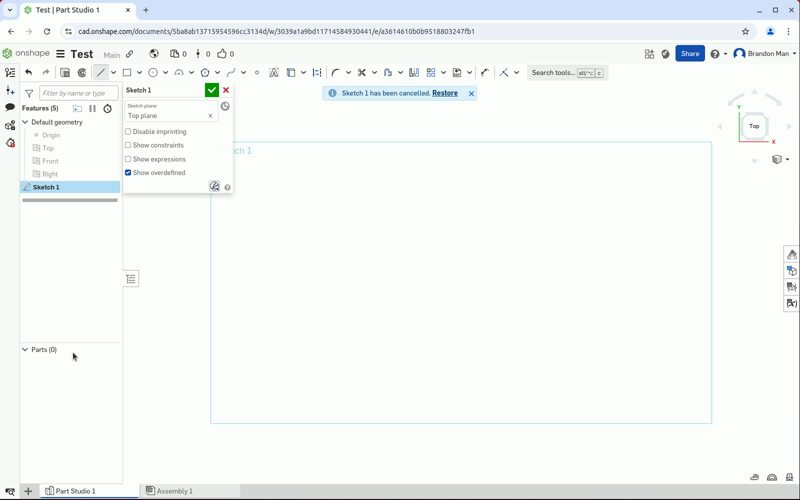
key_down(shift)
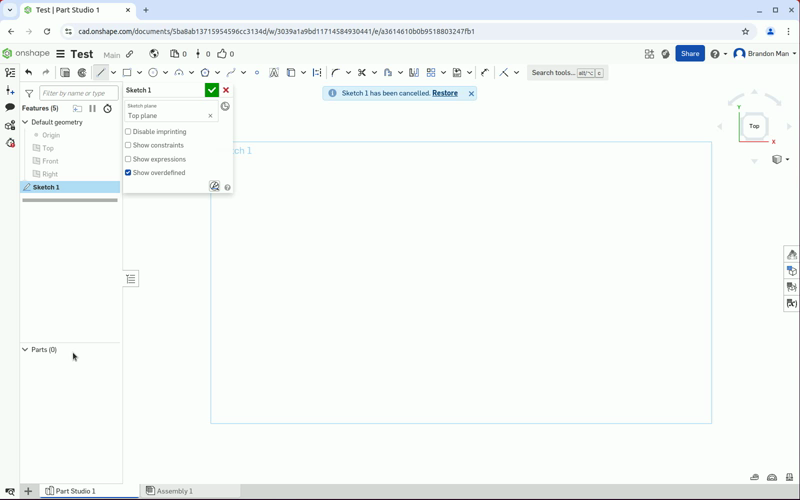
mouse_move(383, 315)
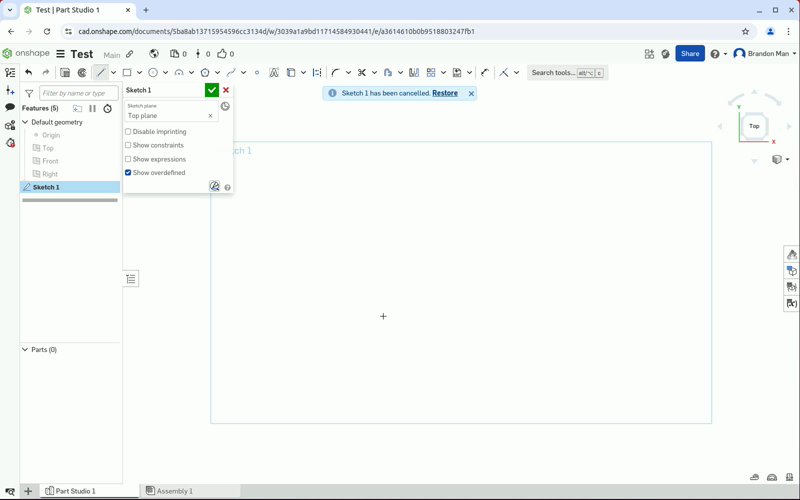
click(383, 315)
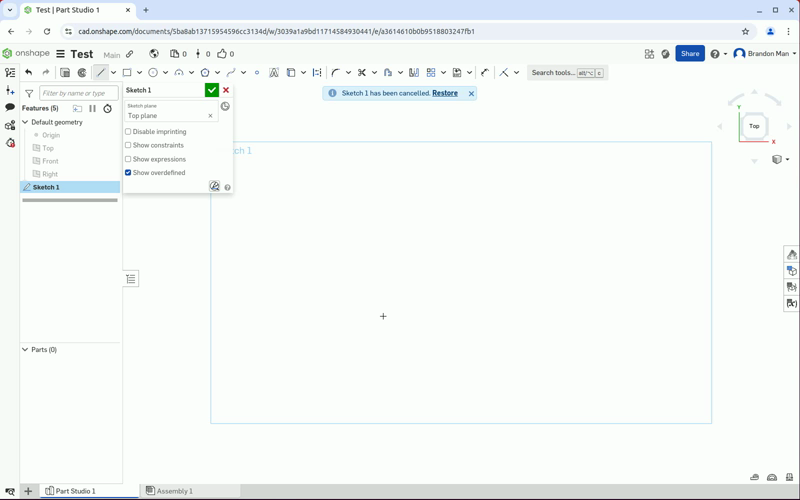
key_up(shift)
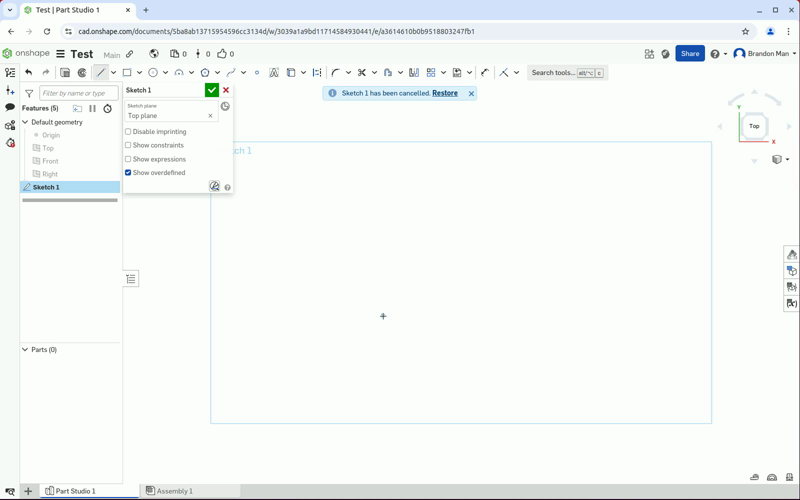
key_down(shift)
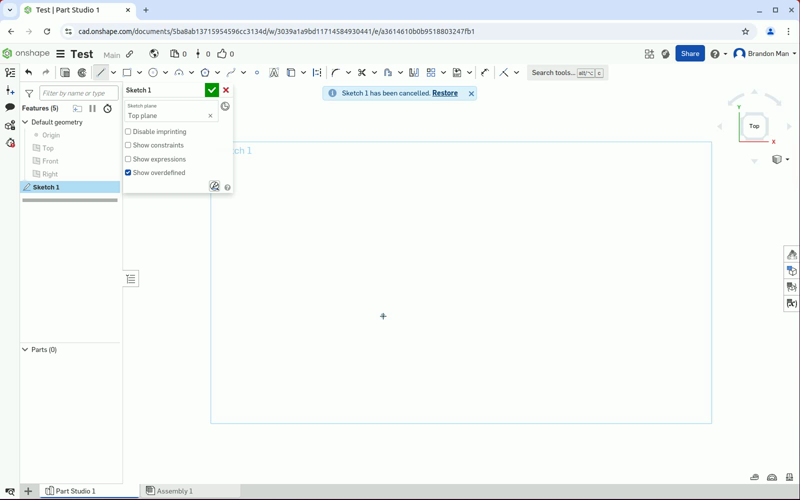
mouse_move(429, 361)
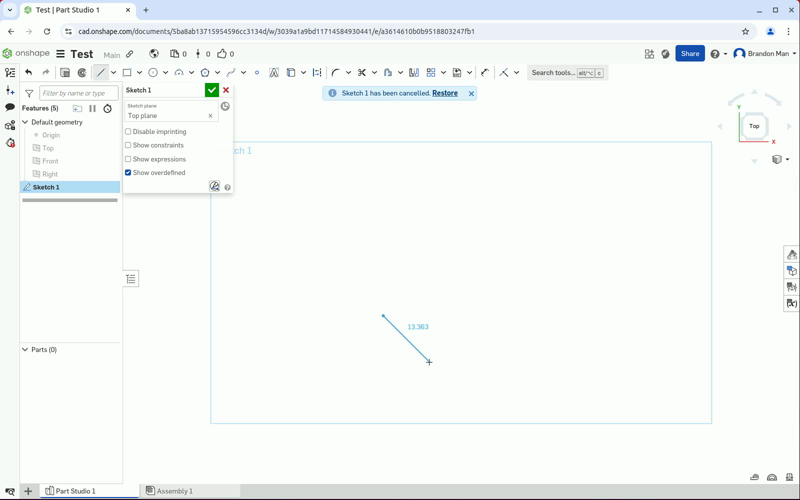
click(429, 361)
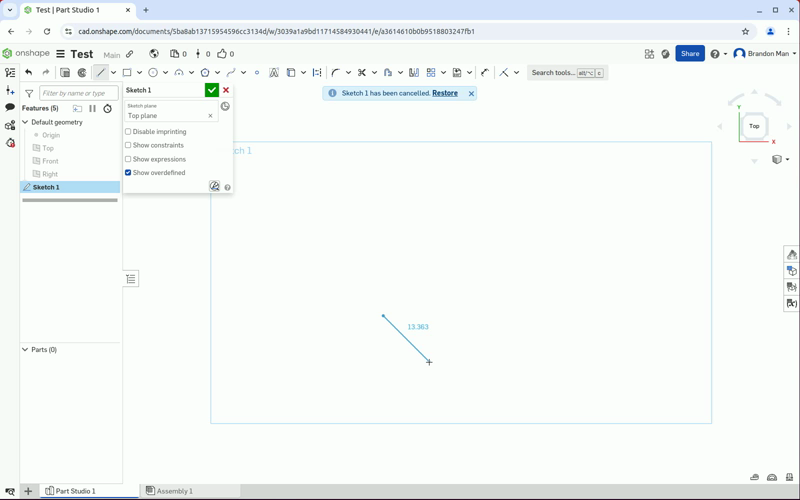
key_up(shift)
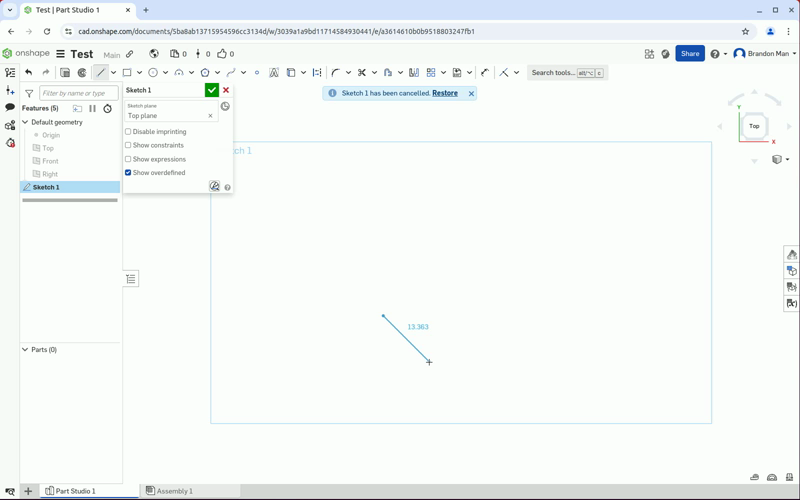
key_down(shift)
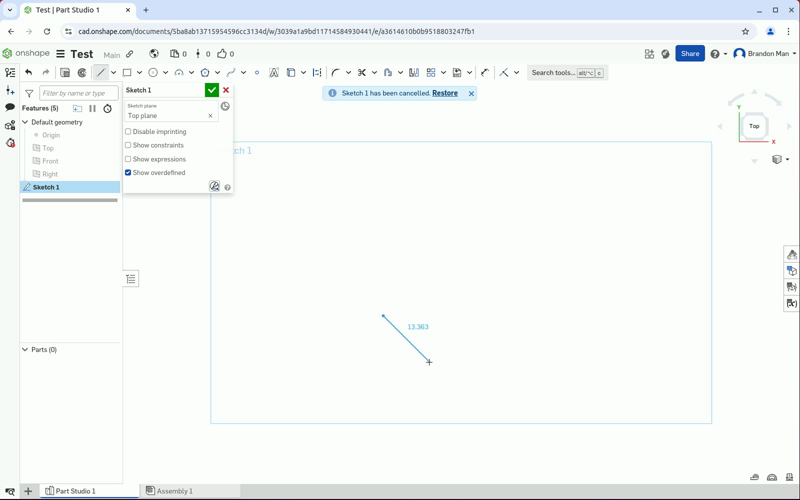
mouse_move(492, 361)
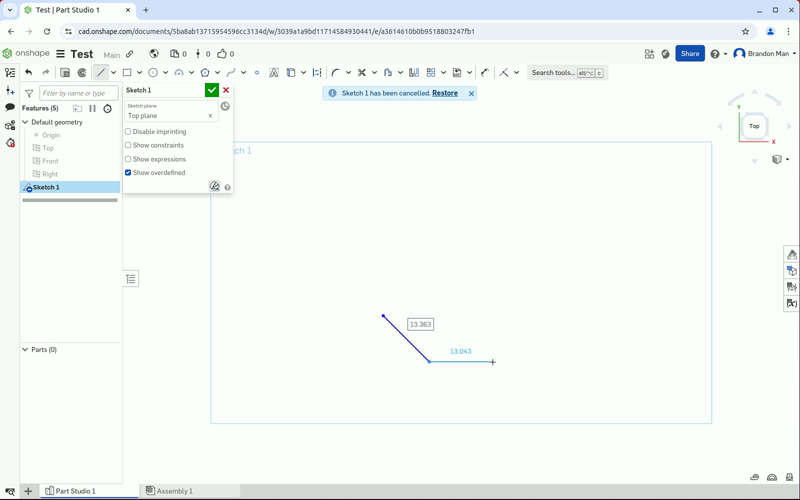
click(492, 361)
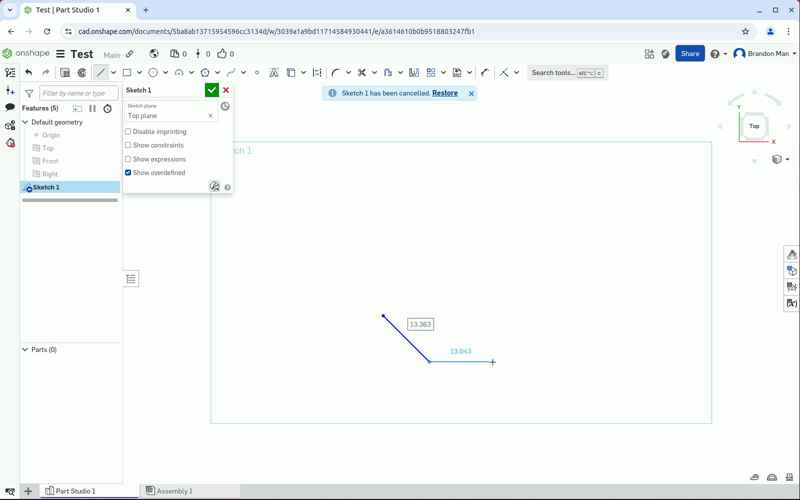
key_up(shift)
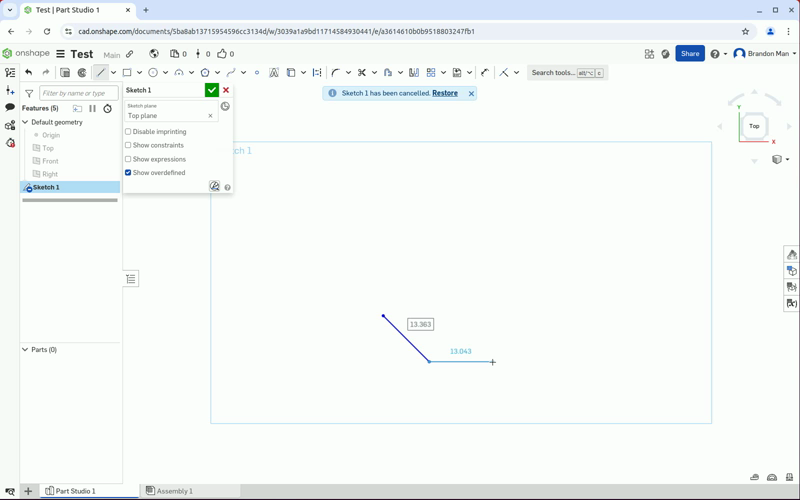
key_down(shift)
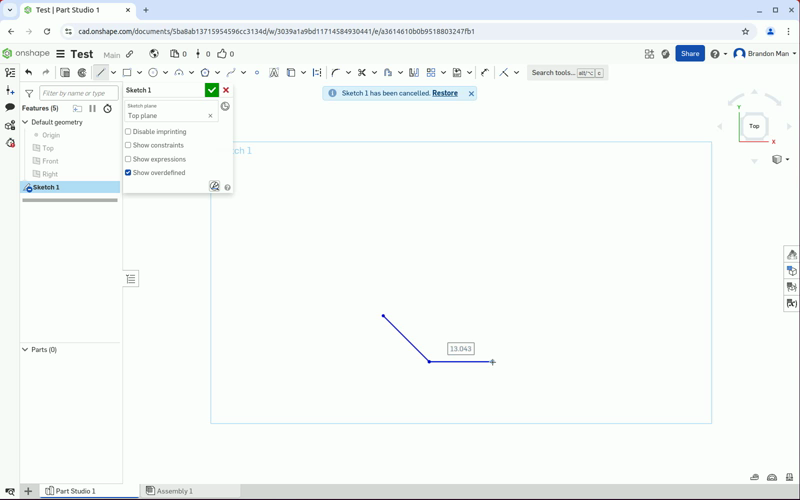
mouse_move(538, 315)
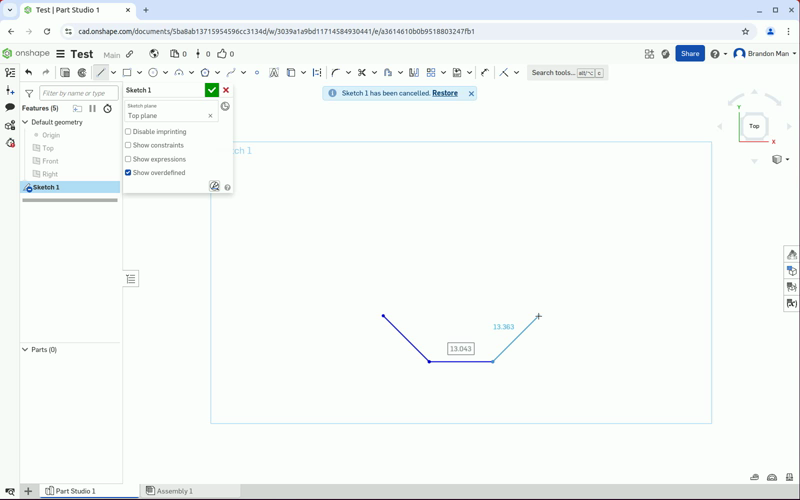
click(538, 315)
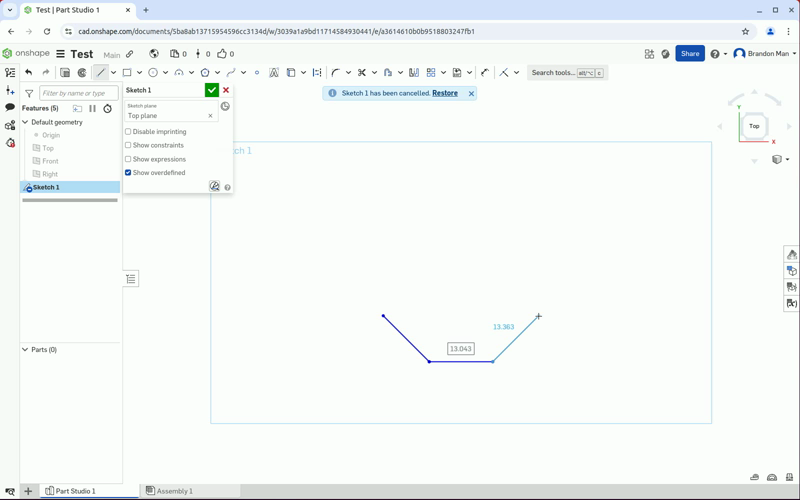
key_up(shift)
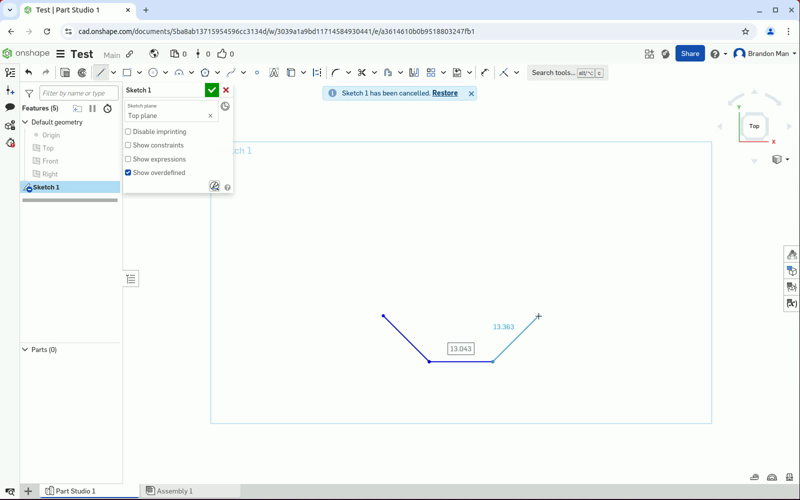
key_down(shift)
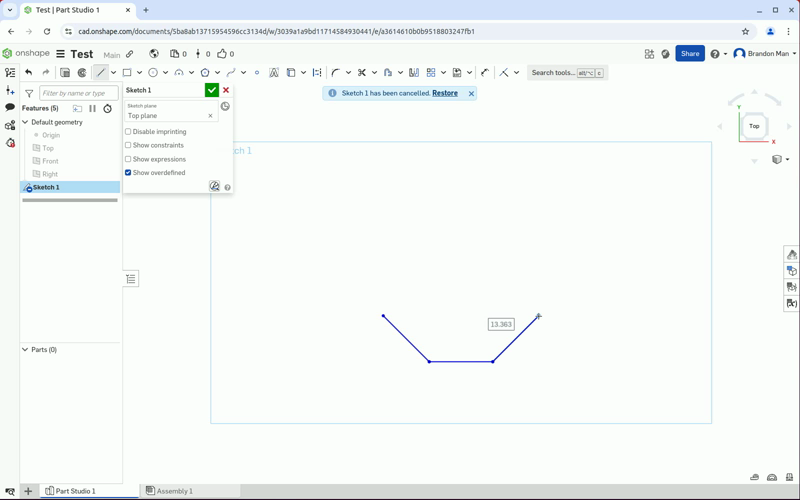
mouse_move(538, 252)
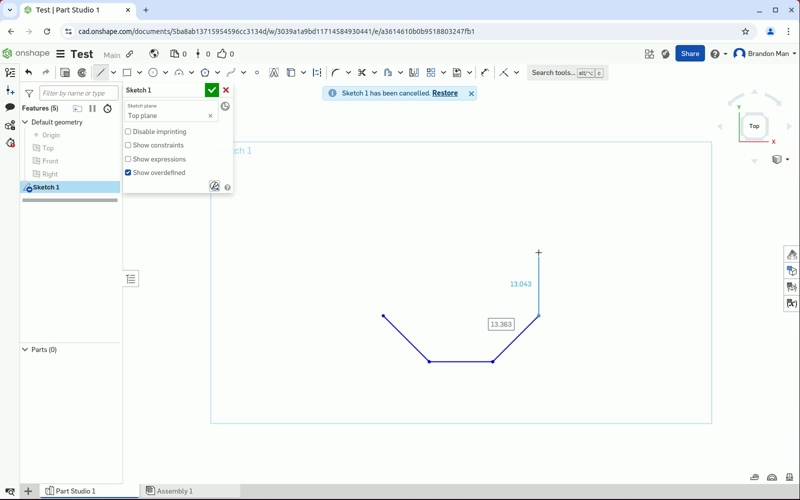
click(538, 252)
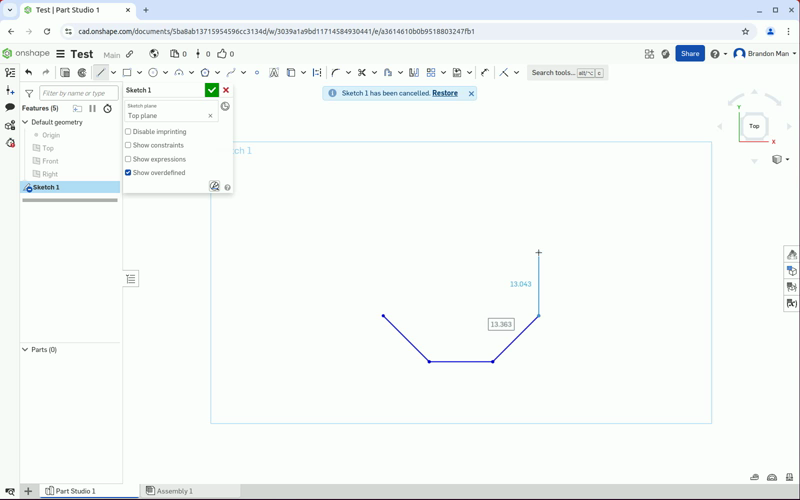
key_up(shift)
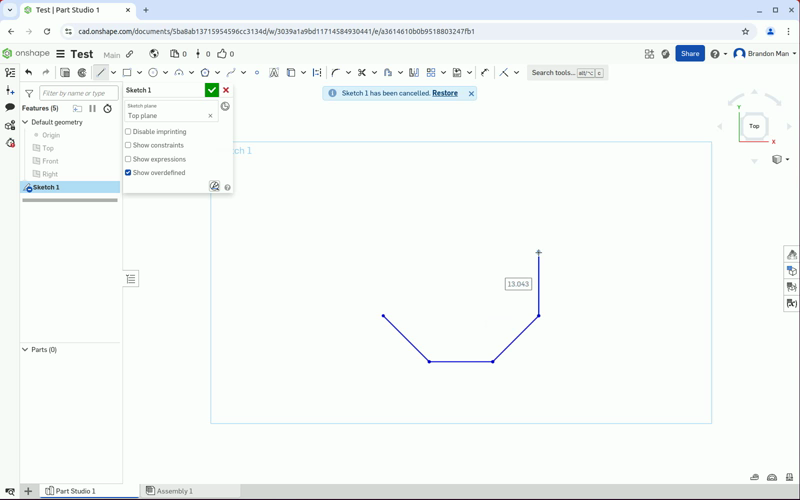
key_down(shift)
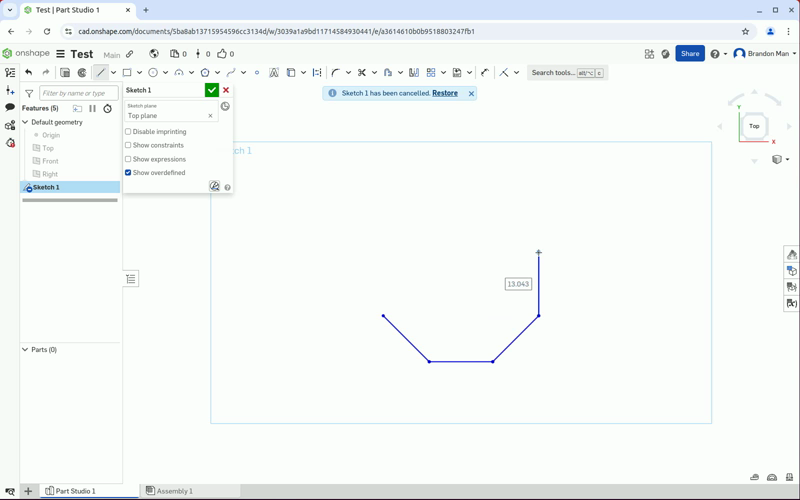
mouse_move(492, 206)
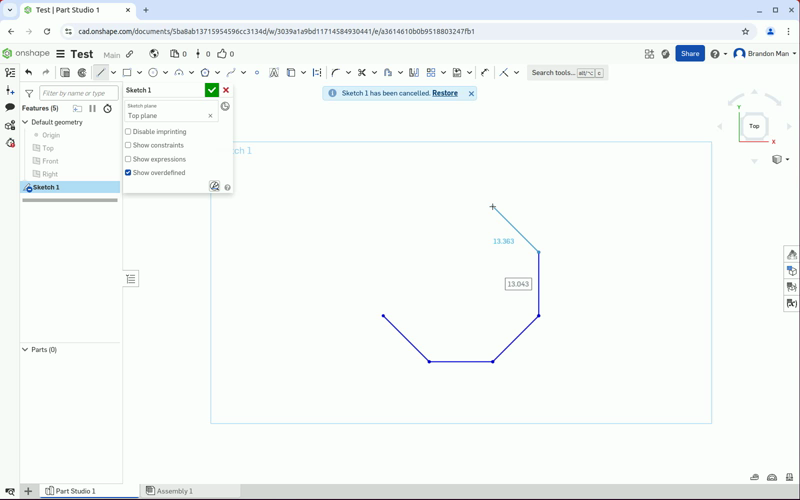
click(492, 206)
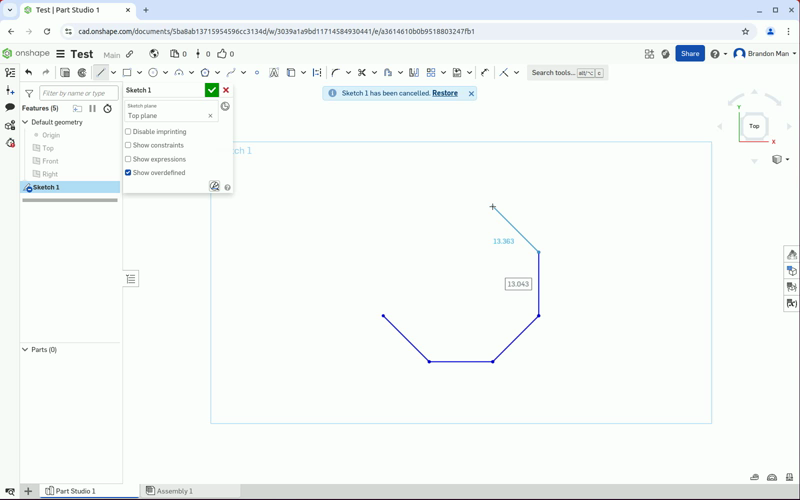
key_up(shift)
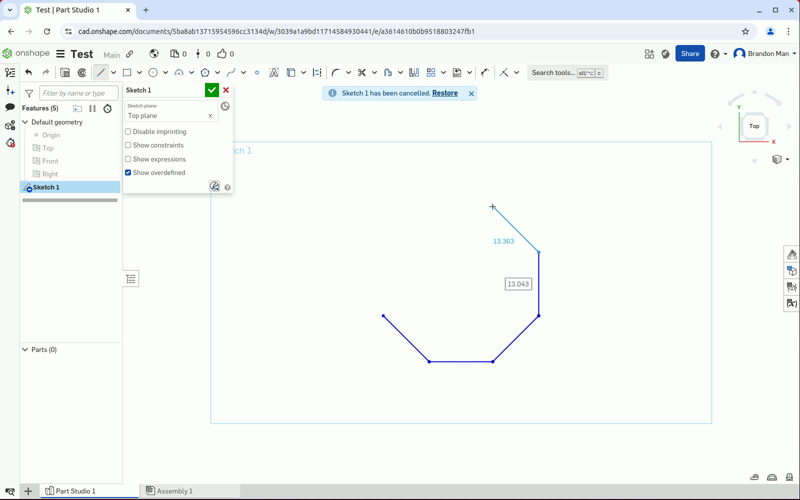
key_down(shift)
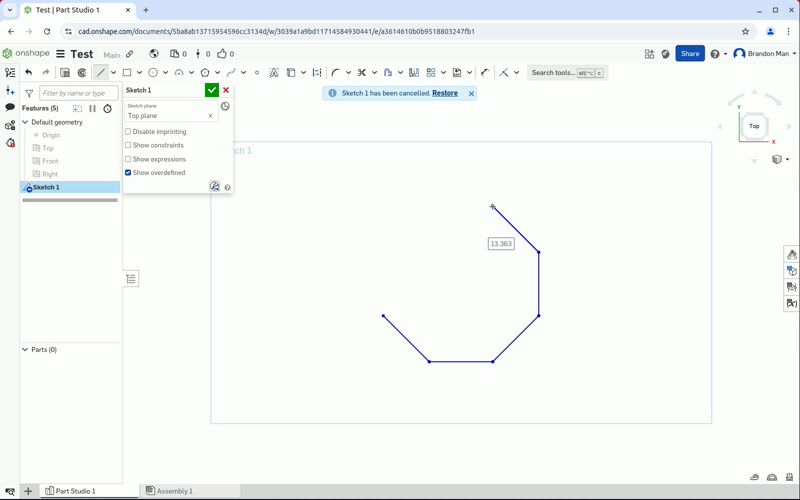
mouse_move(429, 206)
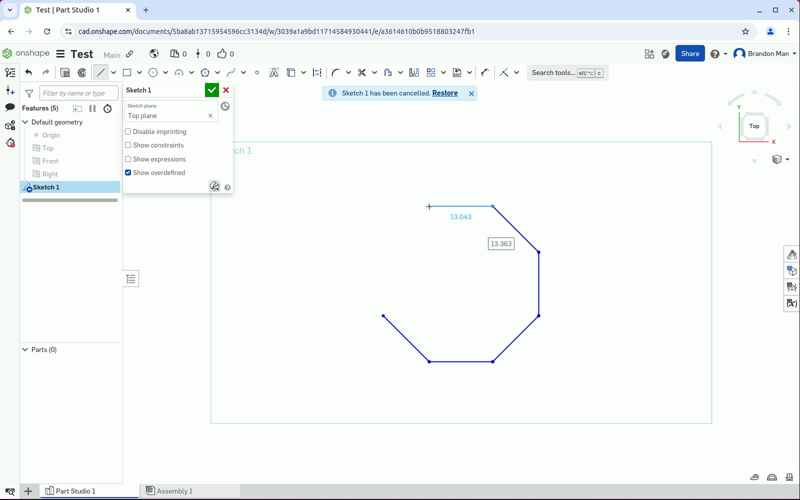
click(429, 206)
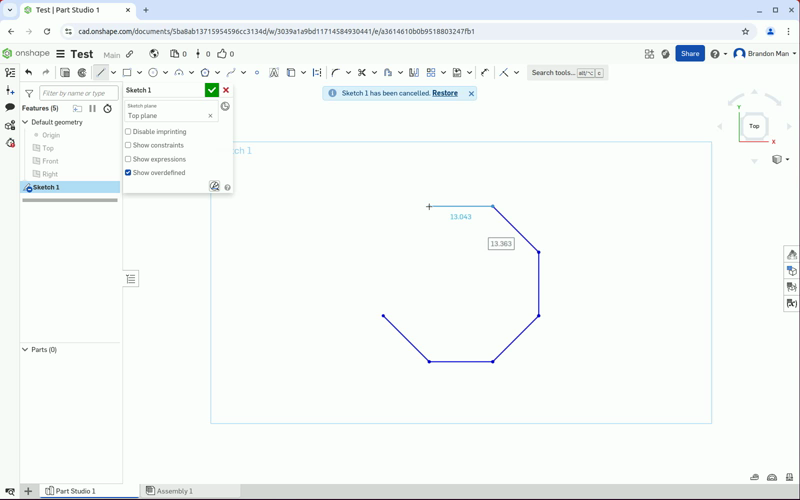
key_up(shift)
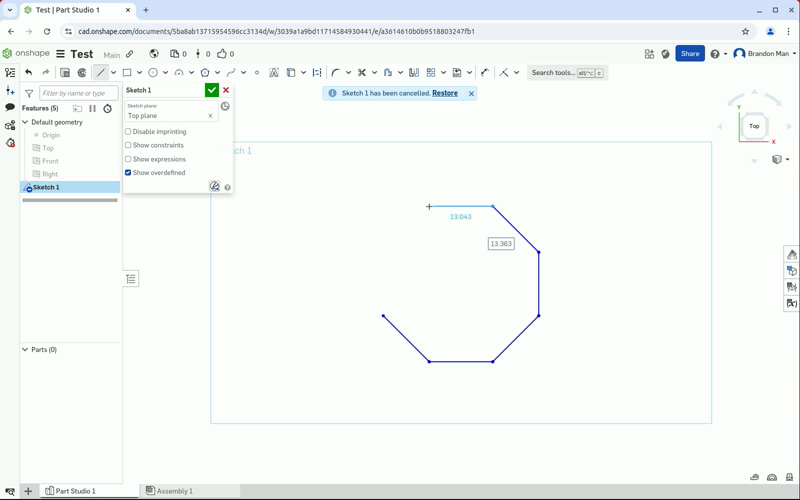
key_down(shift)
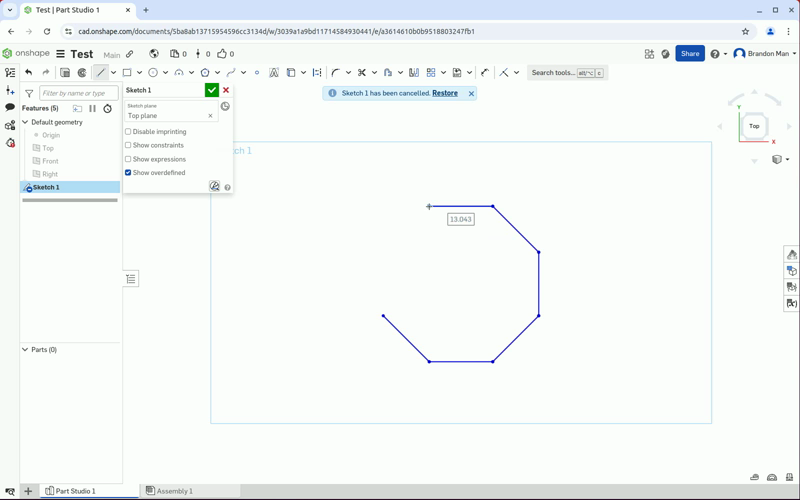
mouse_move(383, 252)
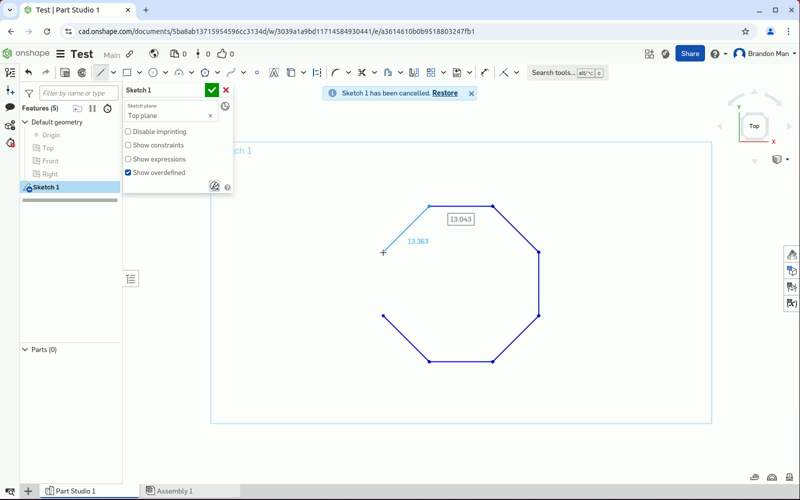
click(383, 252)
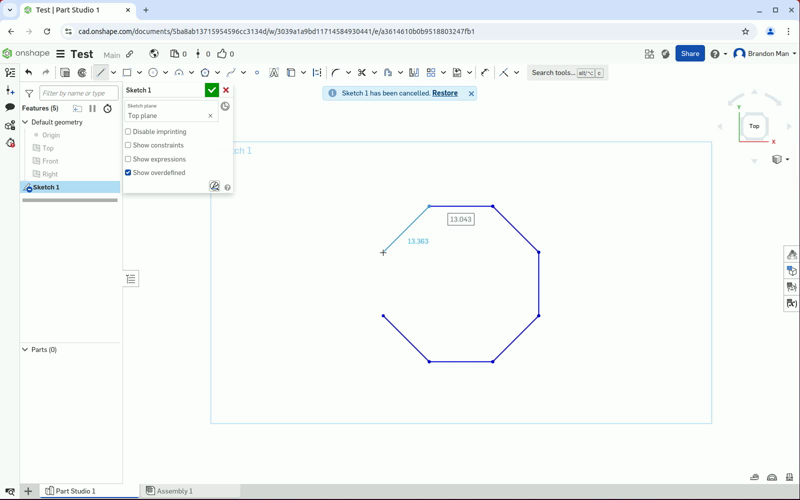
key_up(shift)
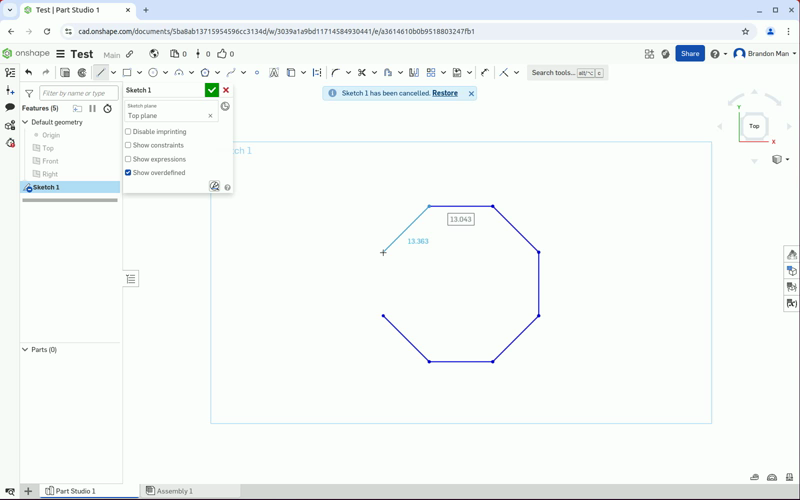
key_down(shift)
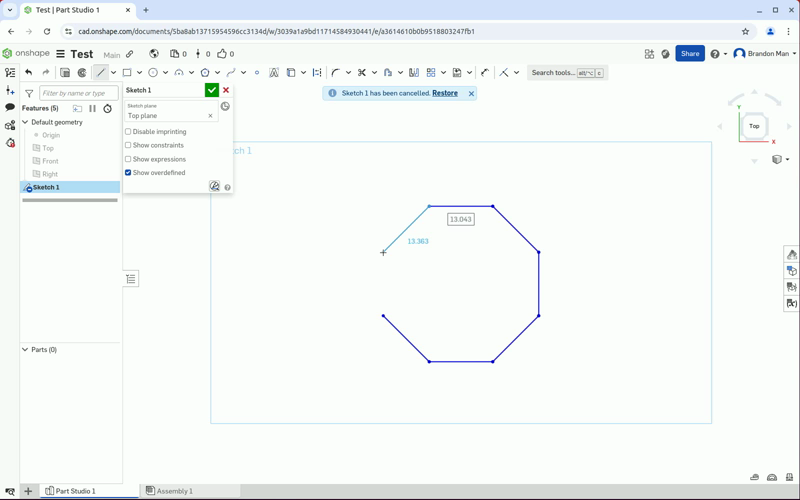
mouse_move(383, 315)
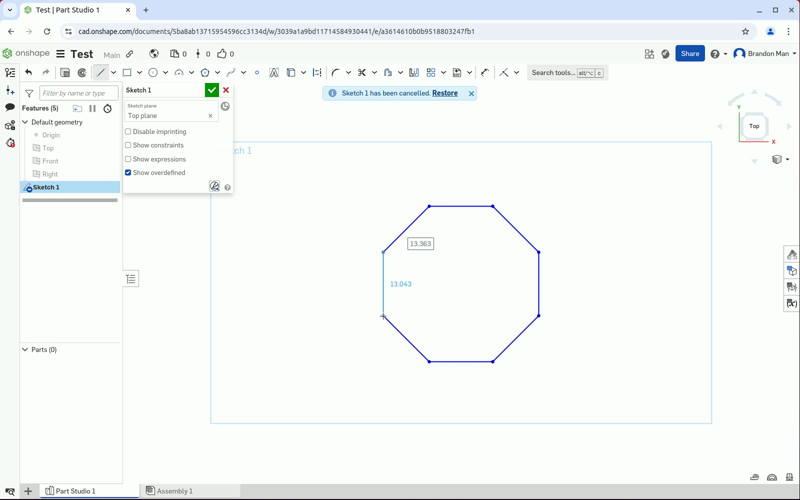
key_up(shift)
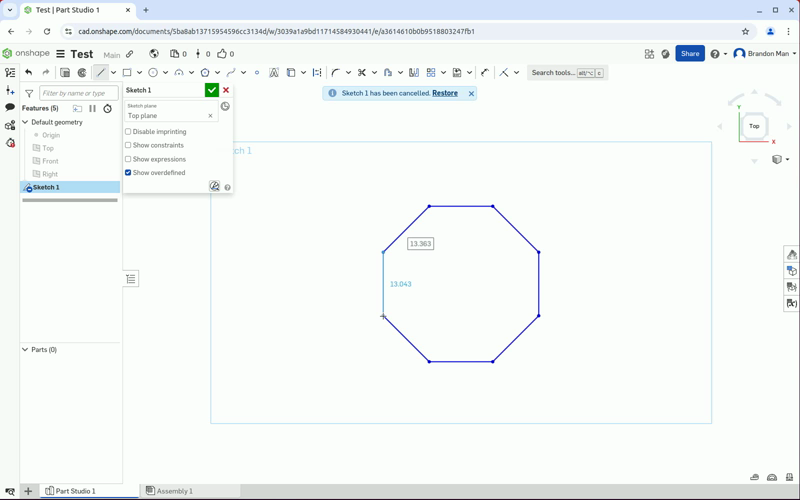
click(383, 315)
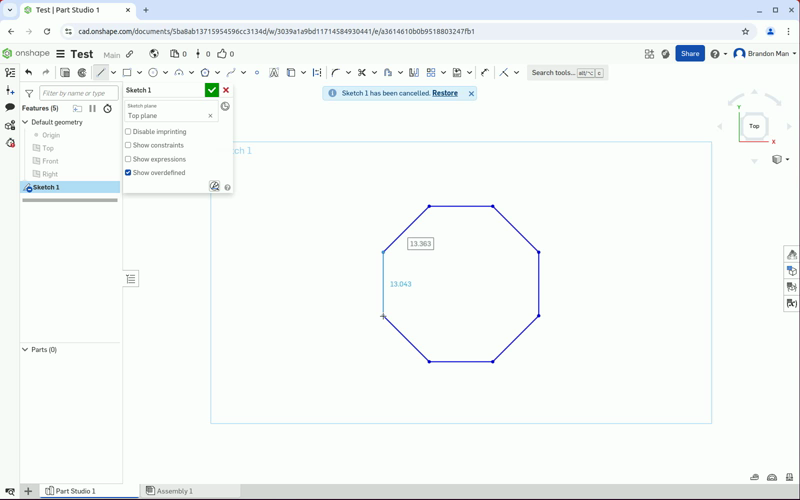
key(esc)
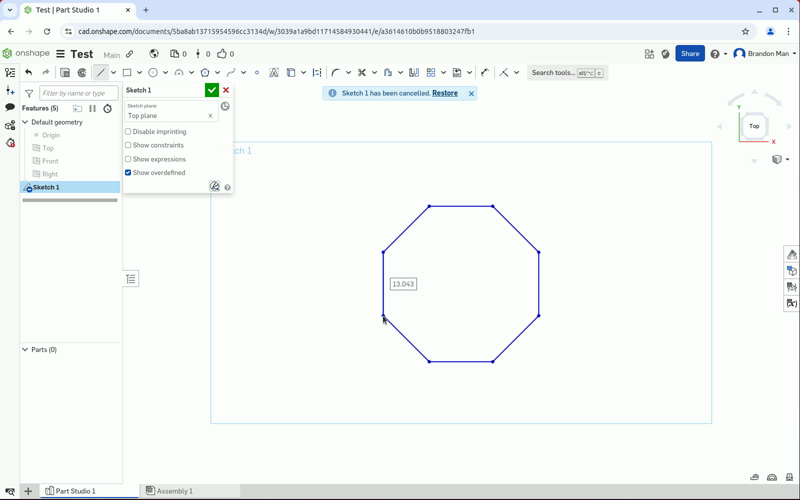
mouse_move(442, 327)
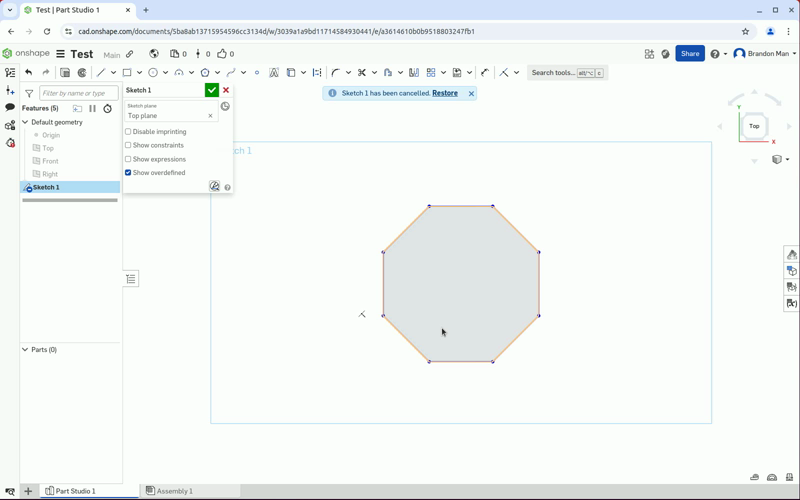
click(442, 327)
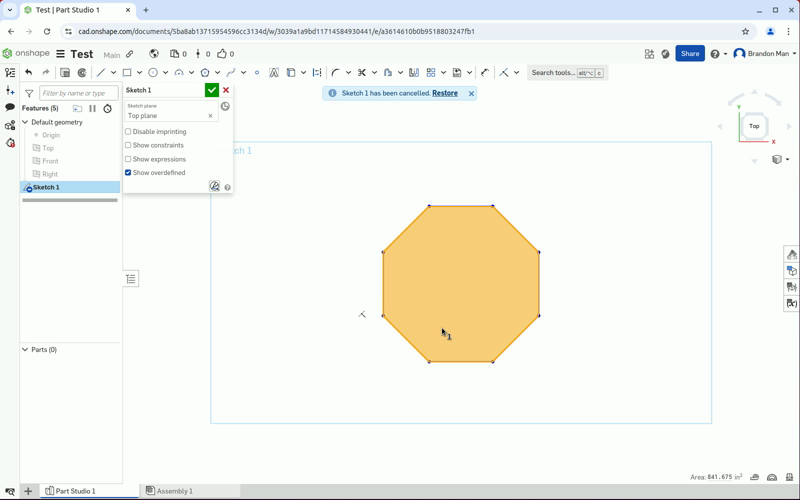
mouse_move(73, 352)
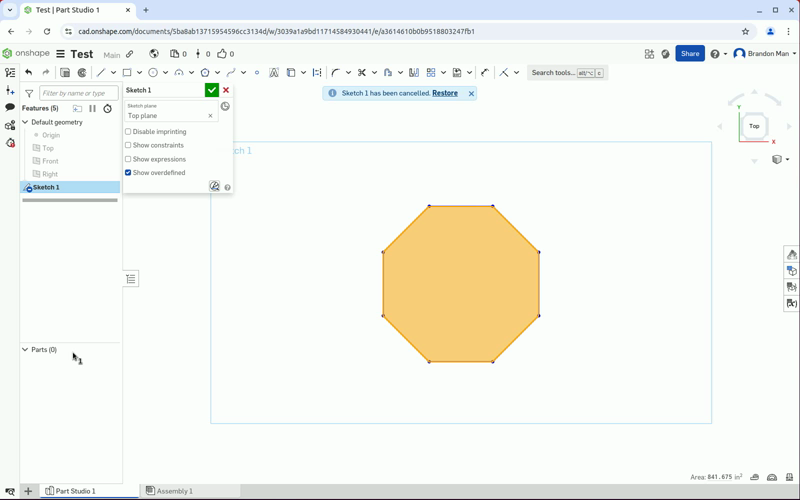
key(shift+y)
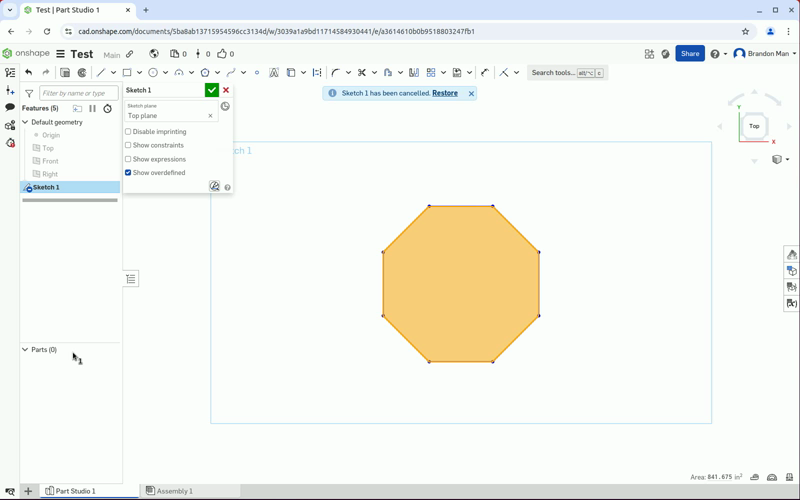
key(shift+e)
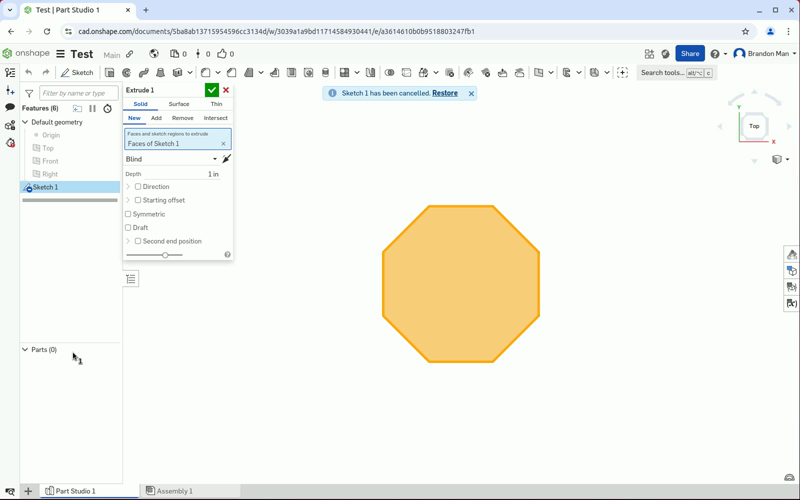
mouse_move(143, 106)
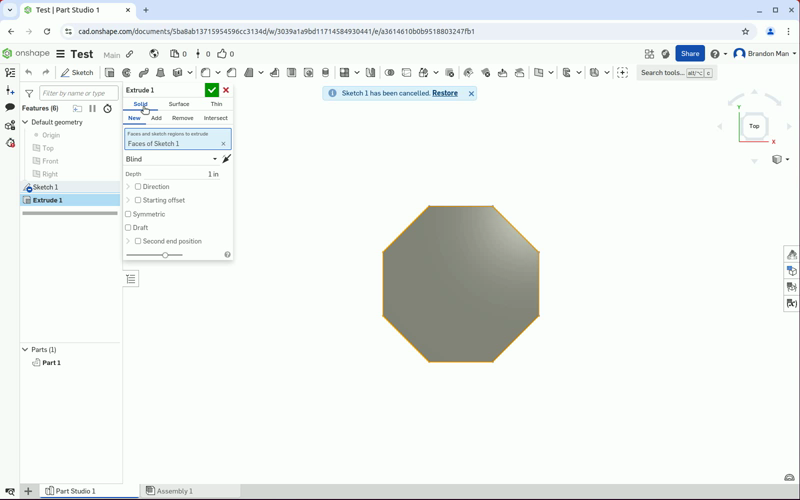
click(143, 106)
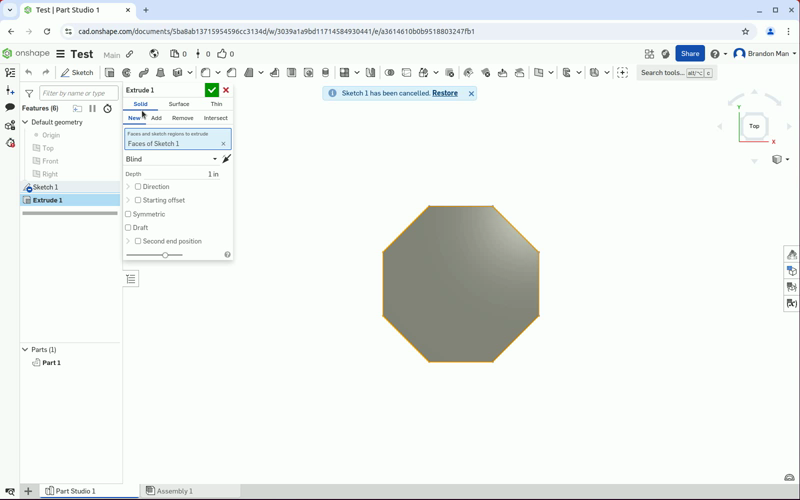
mouse_move(137, 120)
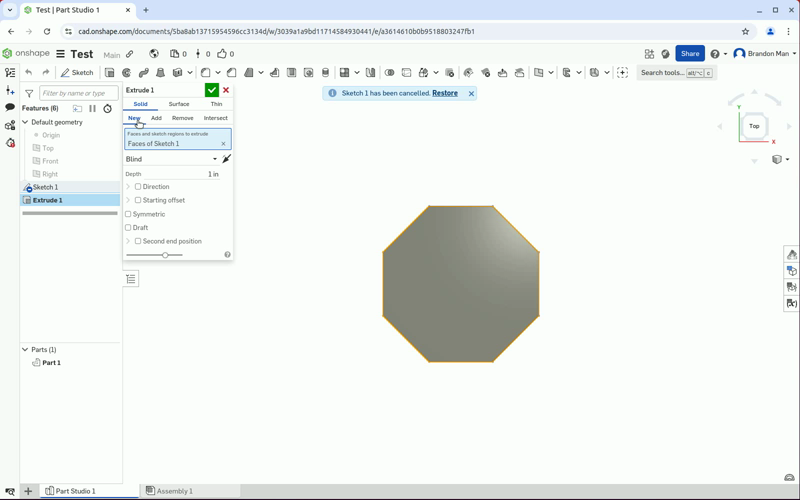
click(137, 120)
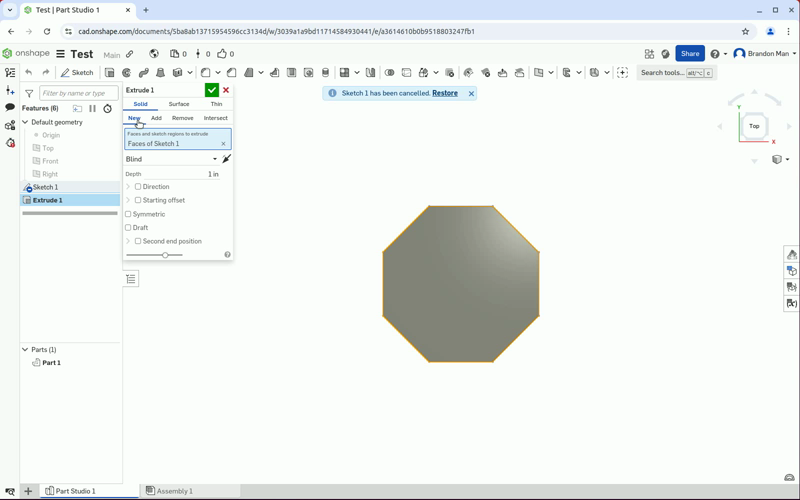
key(tab, 4)
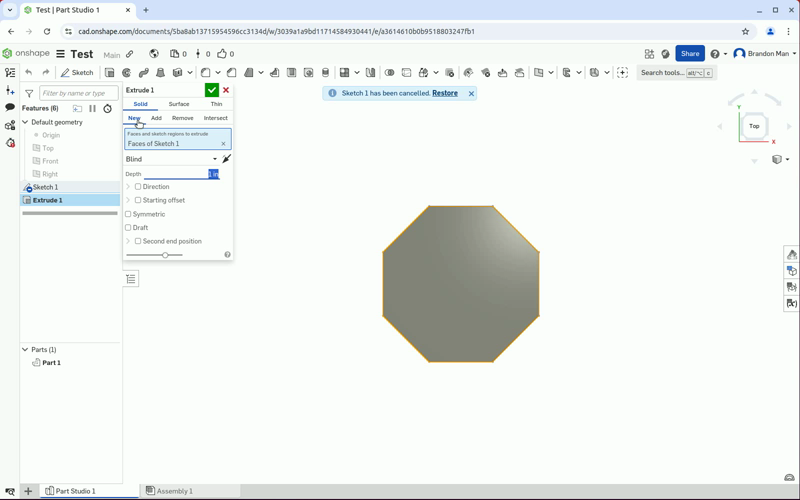
text(23.108)
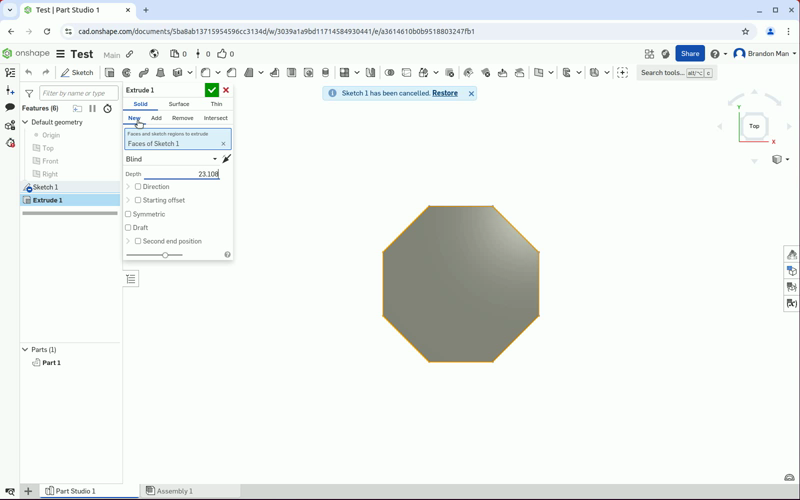
key(enter)
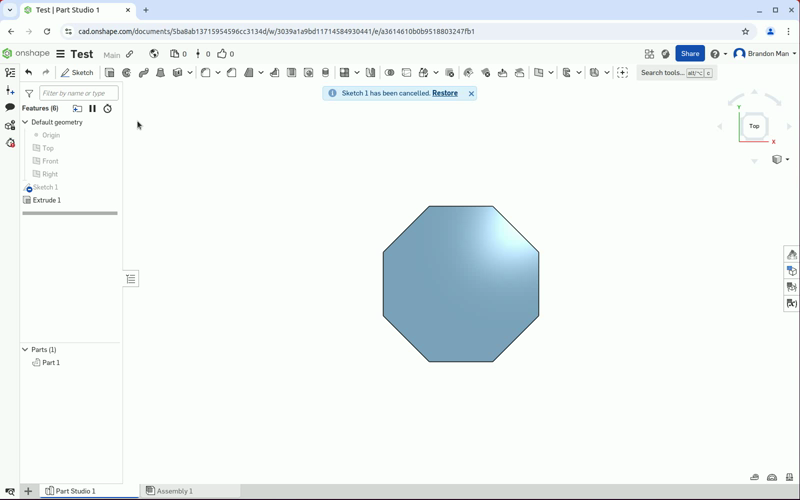
key(shift+h)
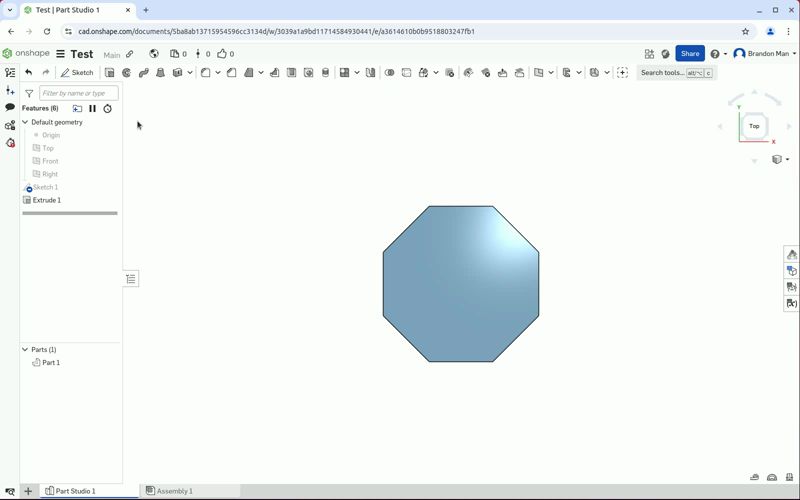
key(shift+h)
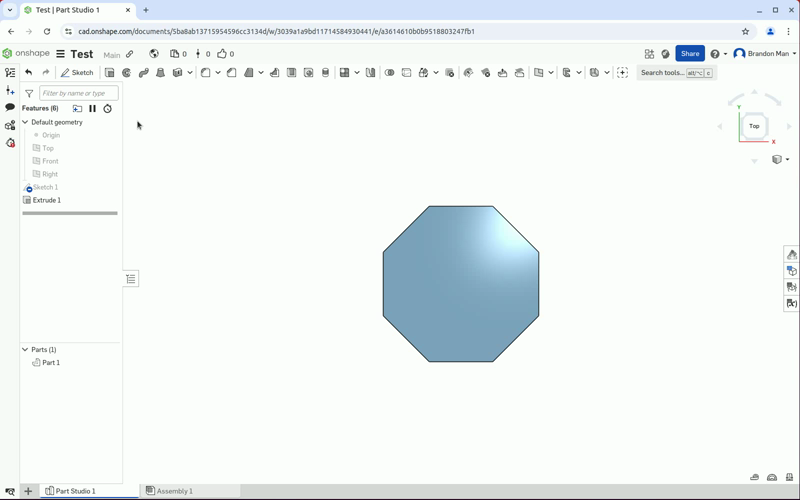
mouse_move(73, 189)
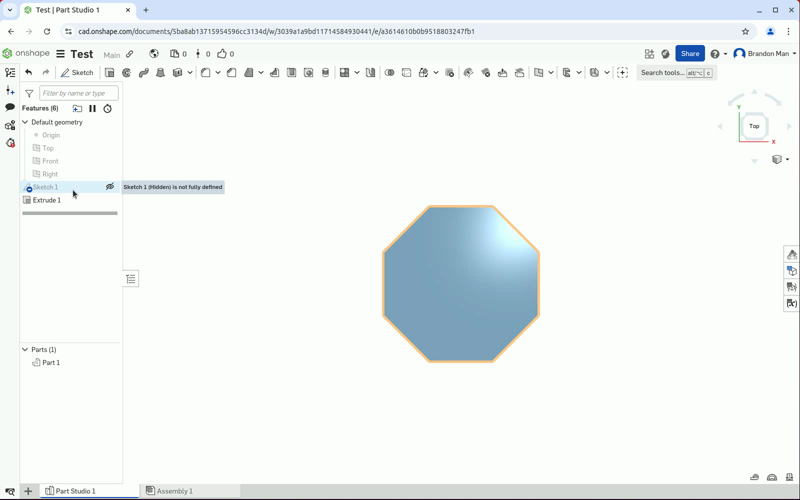
click(73, 189)
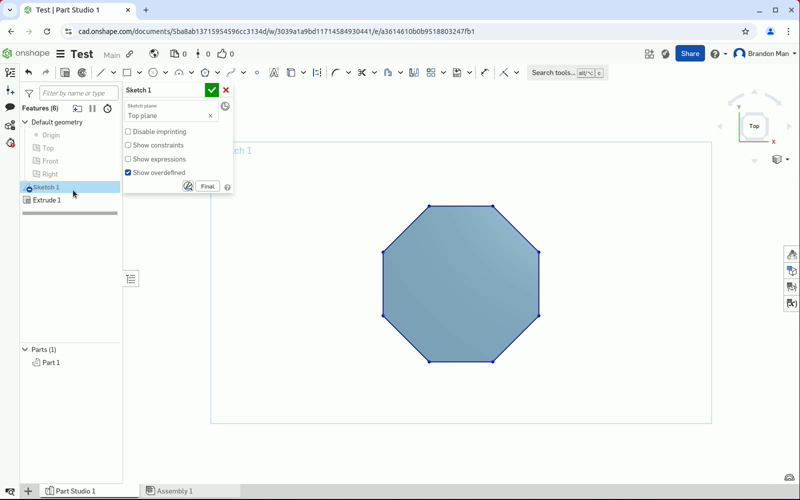
mouse_move(229, 92)
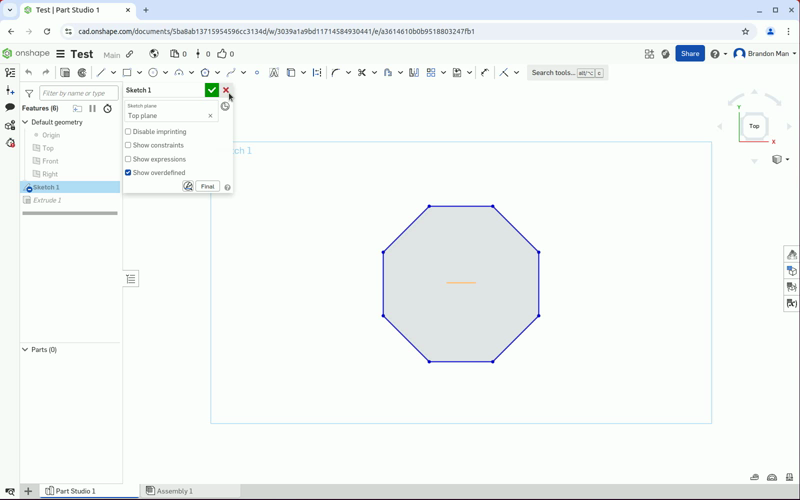
click(229, 92)
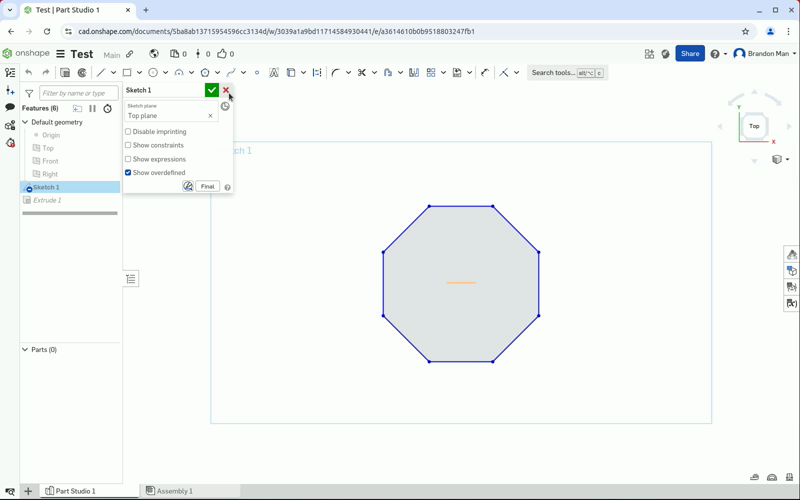
key(shift+s)
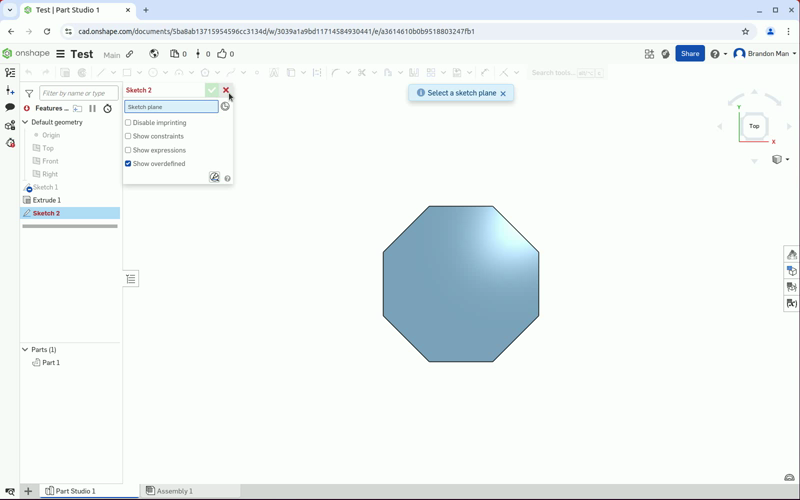
mouse_move(73, 150)
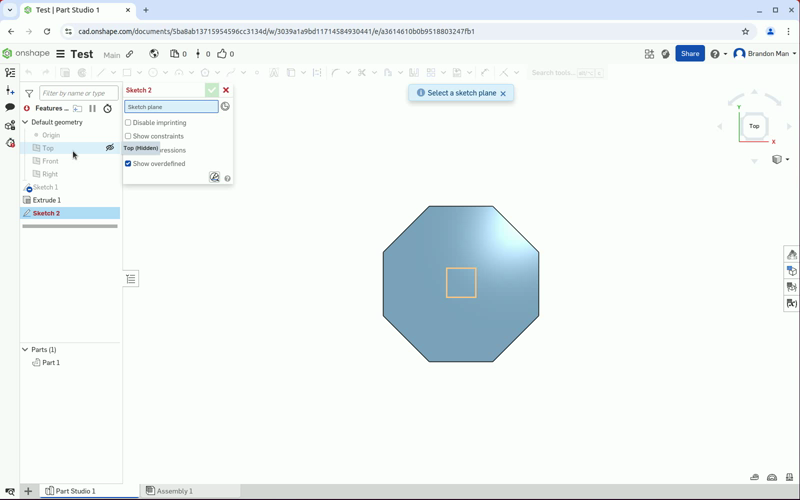
click(73, 150)
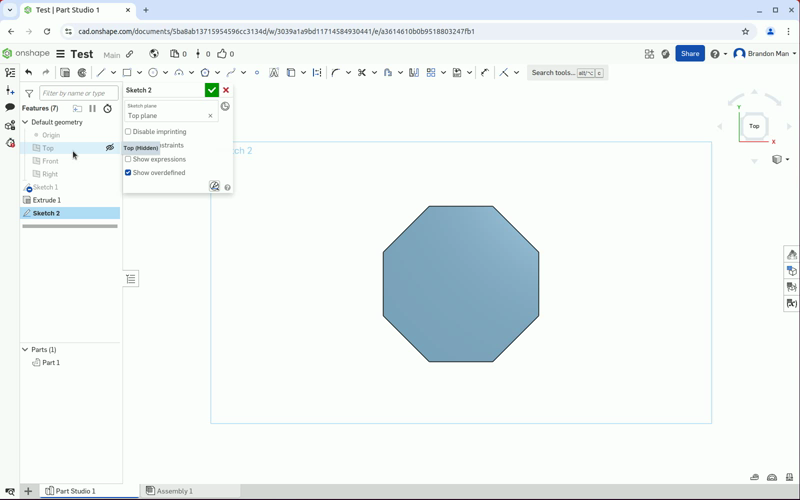
mouse_move(73, 352)
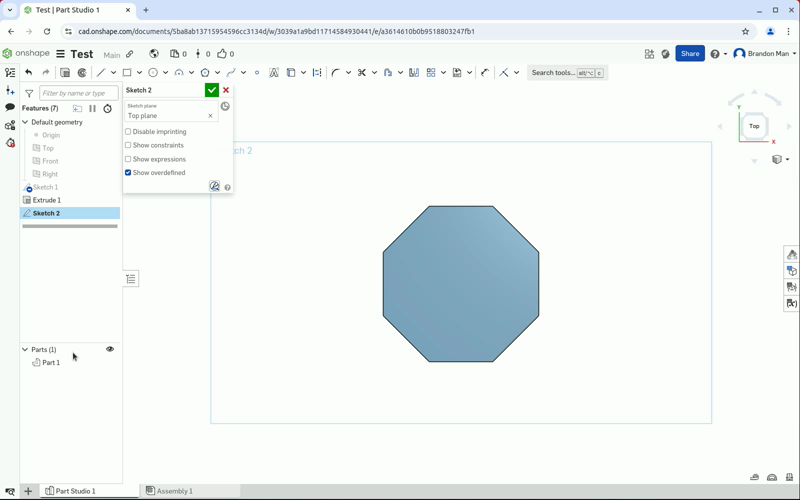
key(y)
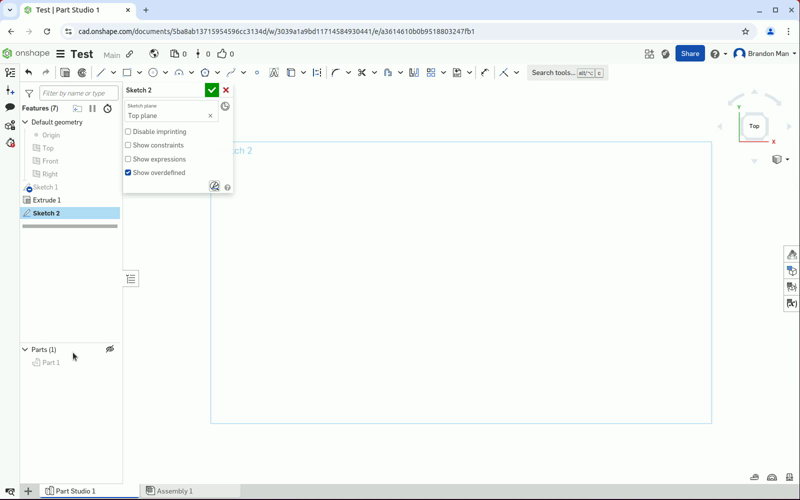
key(l)
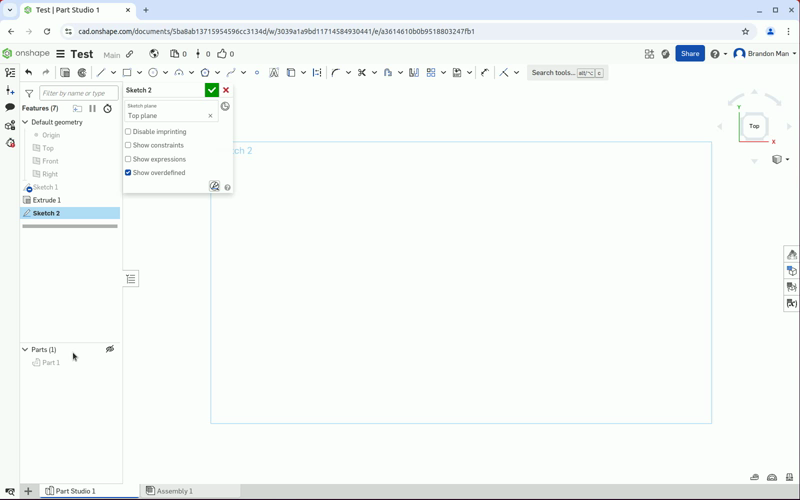
key_down(shift)
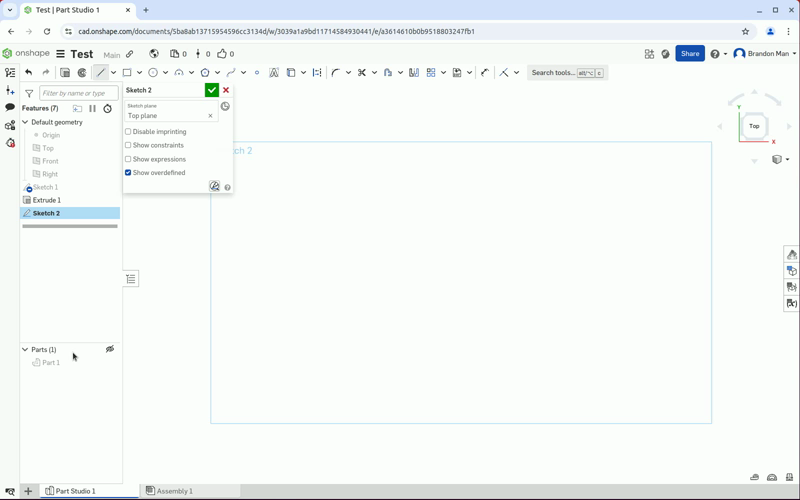
mouse_move(403, 307)
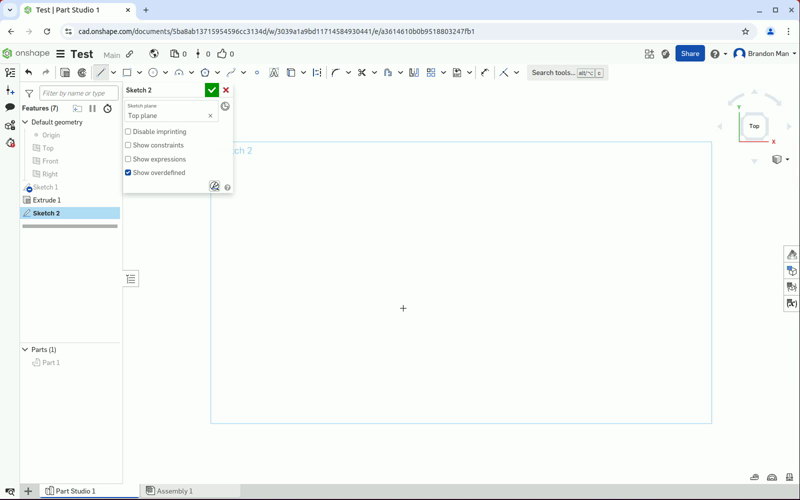
click(403, 307)
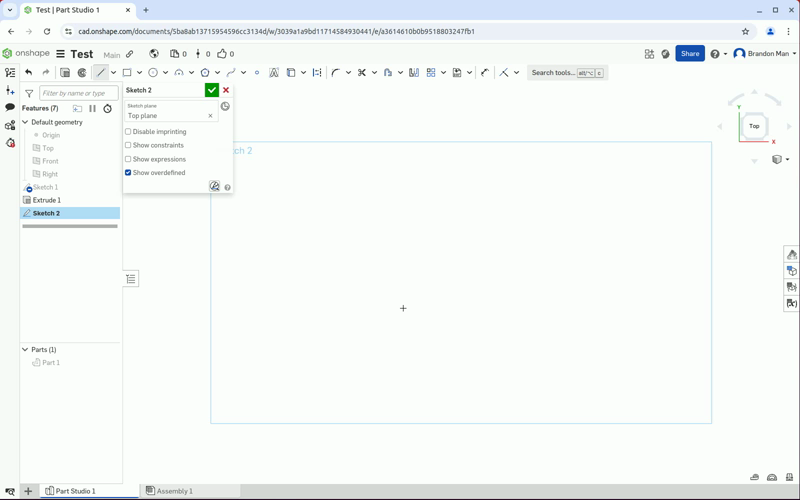
key_up(shift)
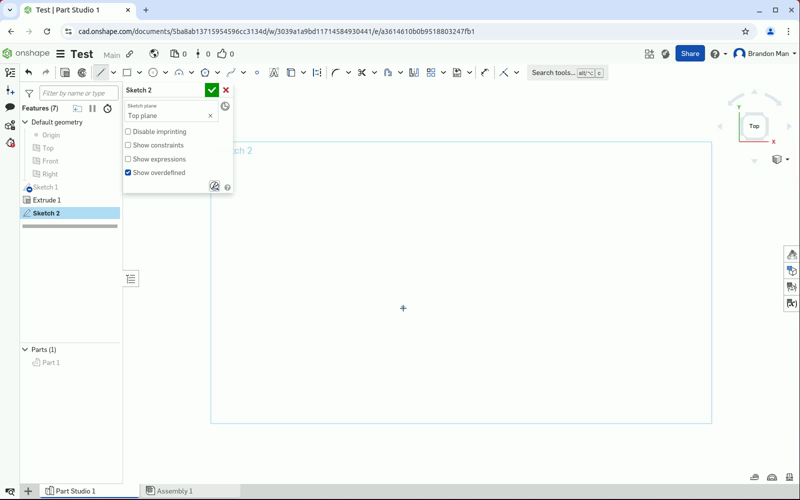
key_down(shift)
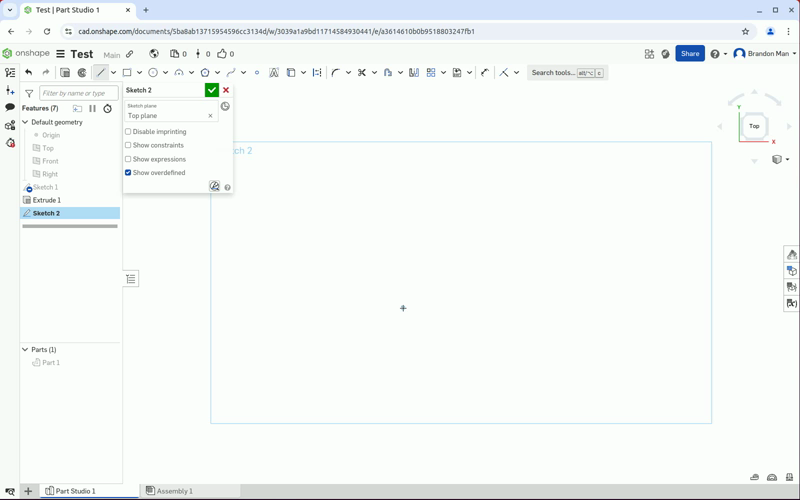
mouse_move(433, 307)
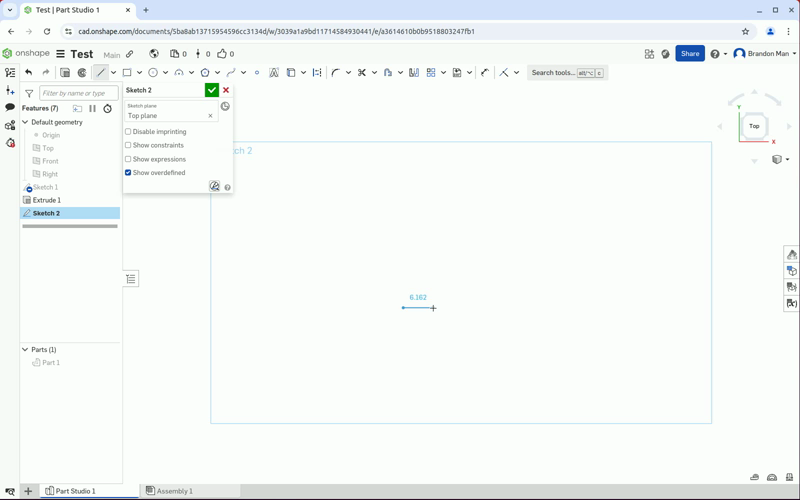
mouse_move(444, 342)
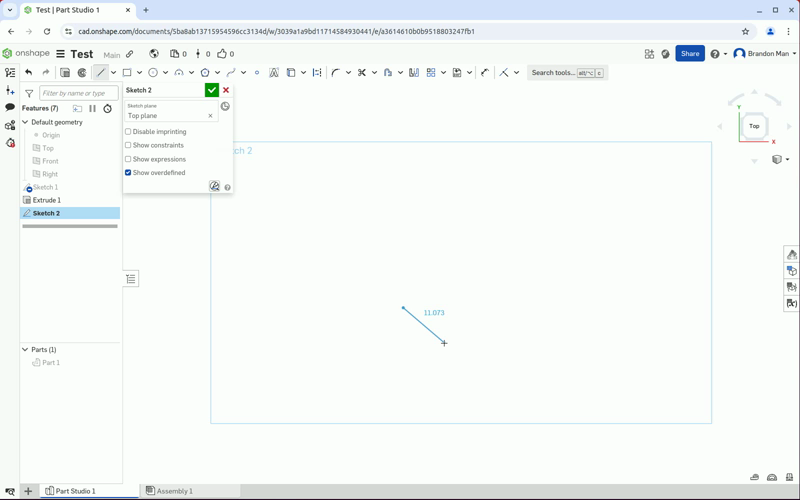
click(444, 342)
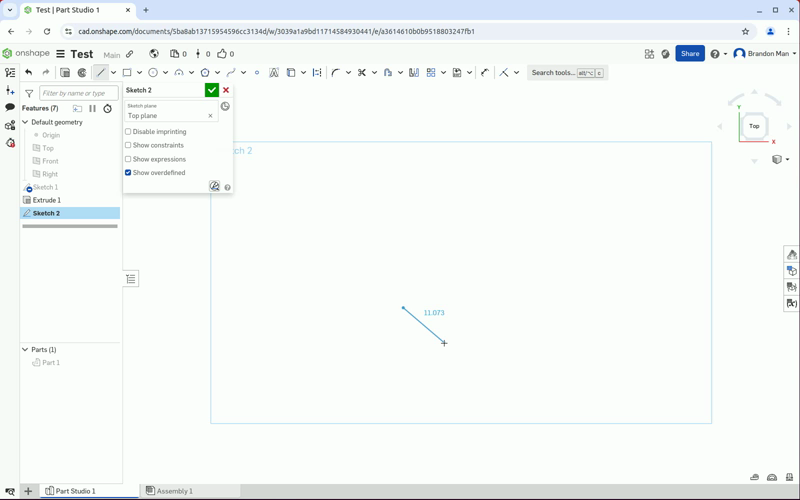
key_up(shift)
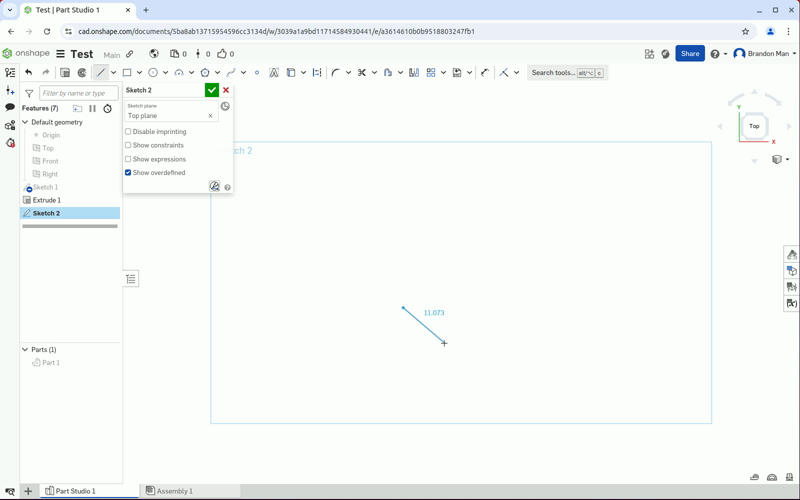
key_down(shift)
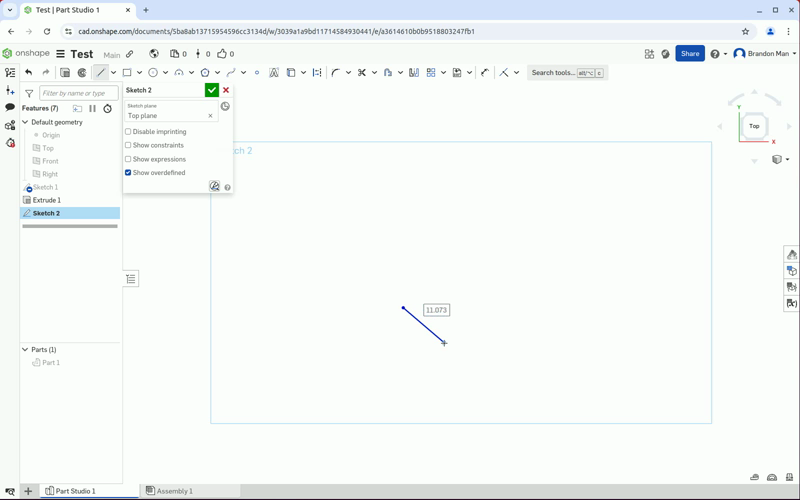
mouse_move(474, 342)
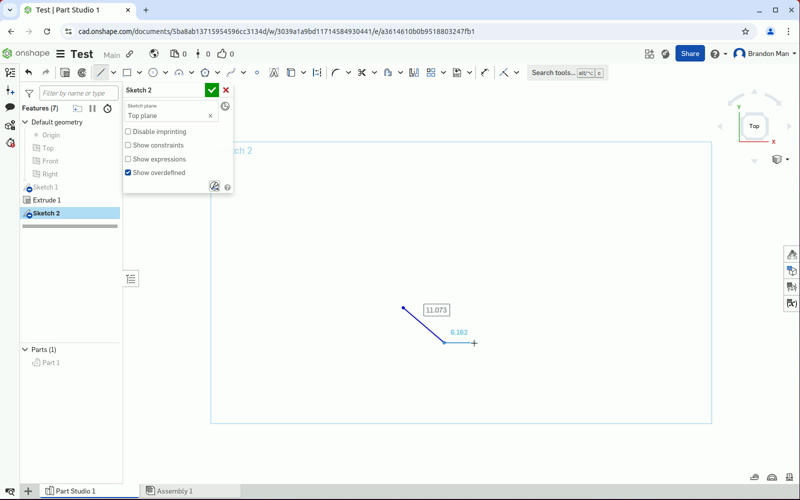
mouse_move(497, 334)
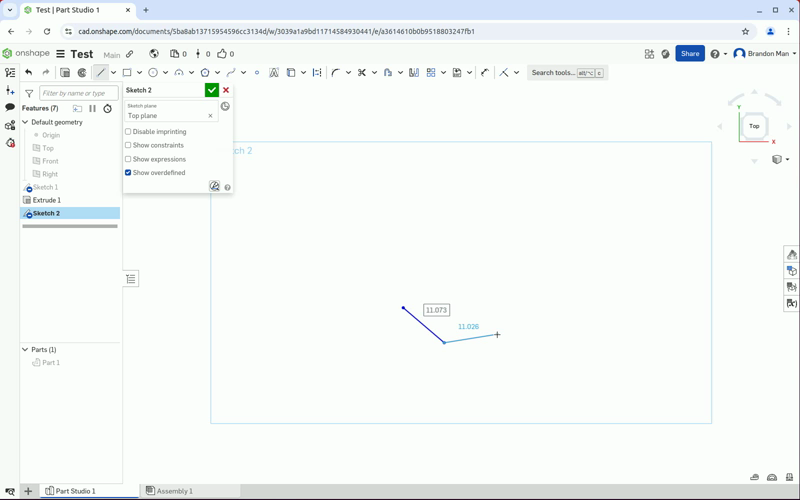
click(497, 334)
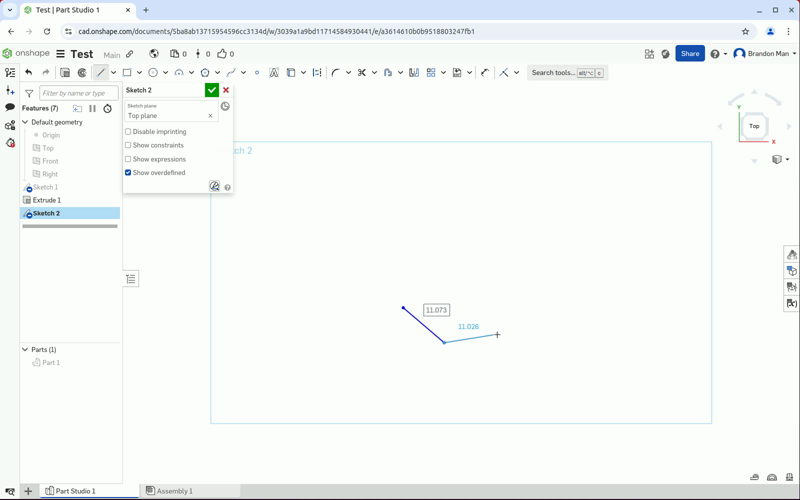
key_up(shift)
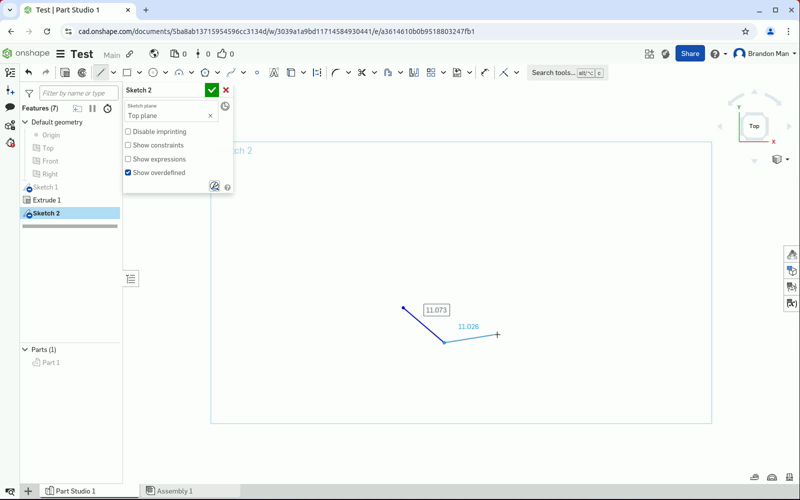
key_down(shift)
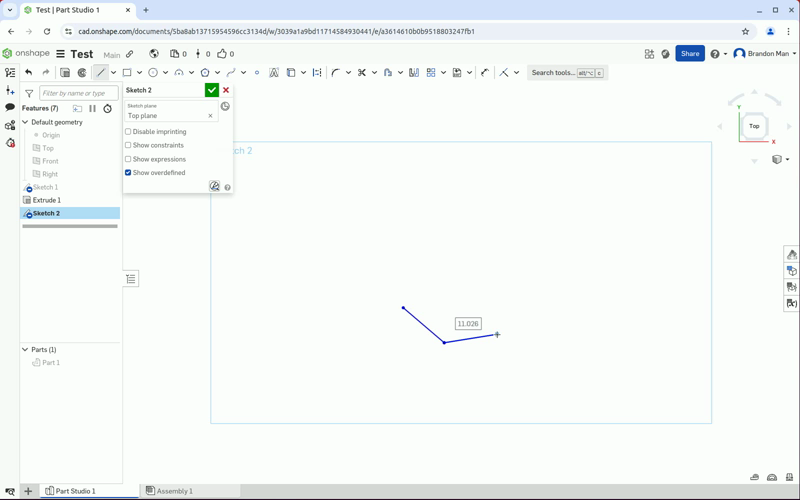
mouse_move(527, 334)
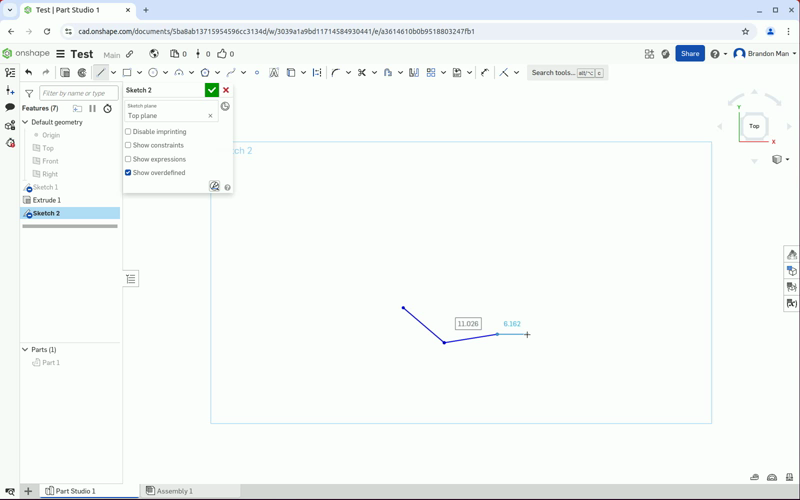
mouse_move(524, 285)
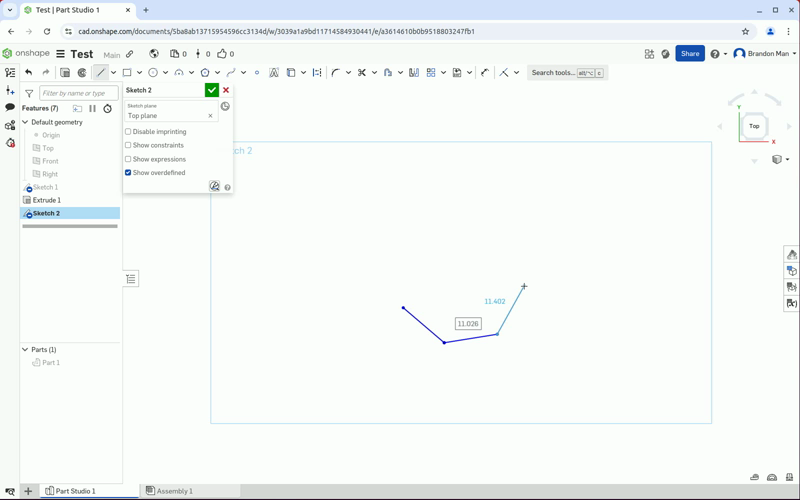
click(524, 285)
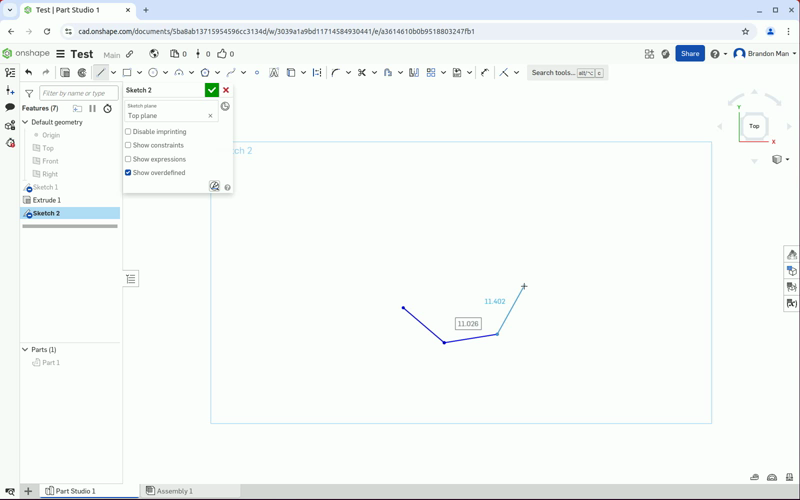
key_up(shift)
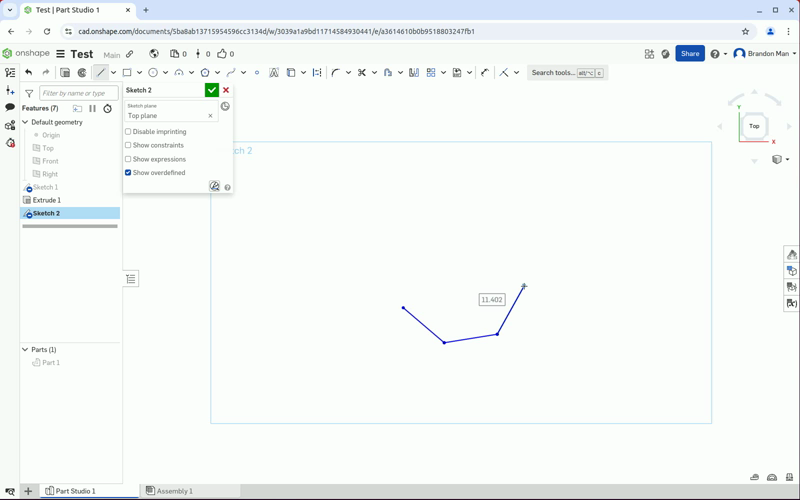
key_down(shift)
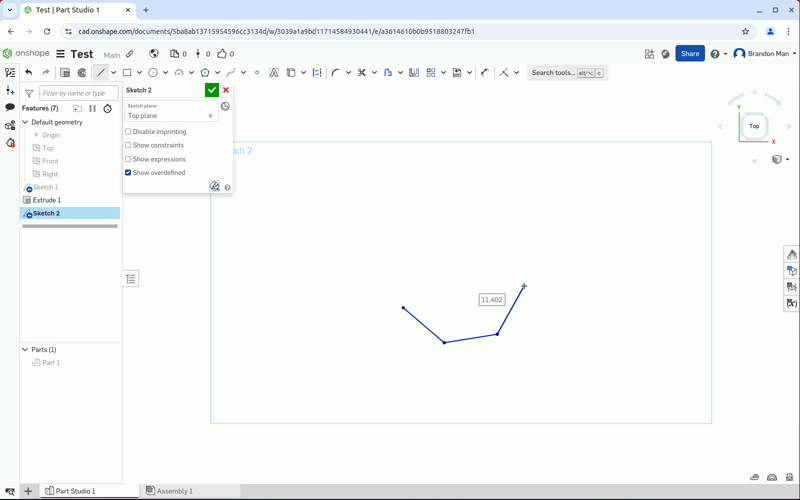
mouse_move(554, 285)
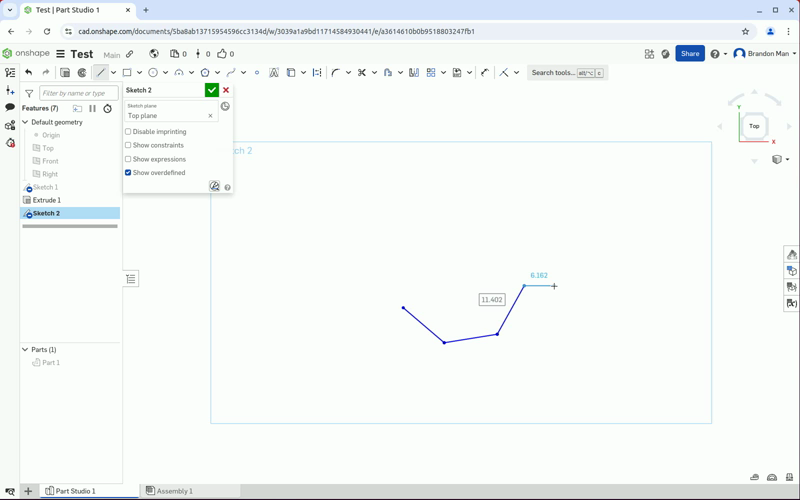
mouse_move(502, 236)
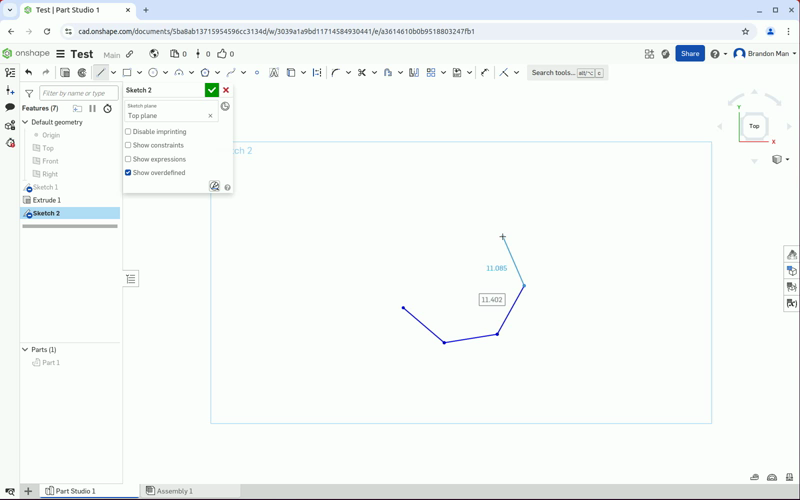
click(502, 236)
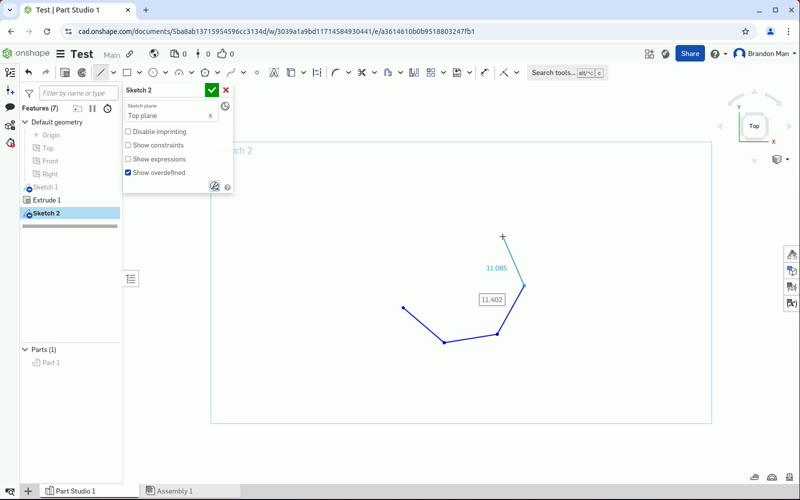
key_up(shift)
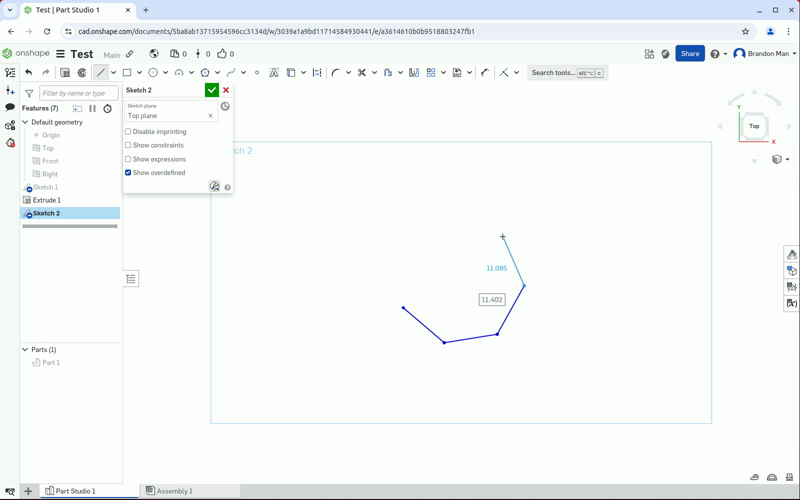
key_down(shift)
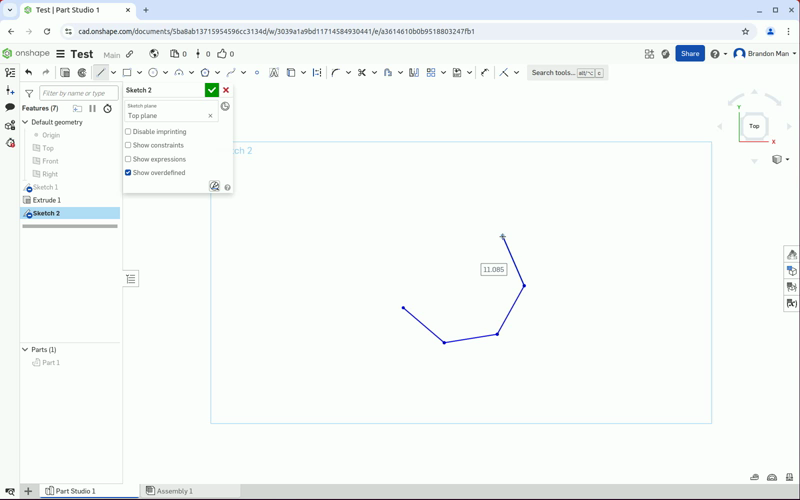
mouse_move(532, 236)
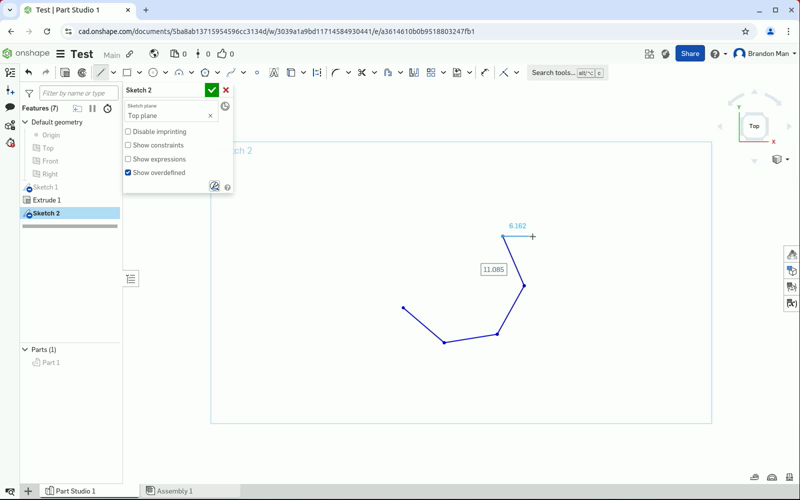
mouse_move(450, 221)
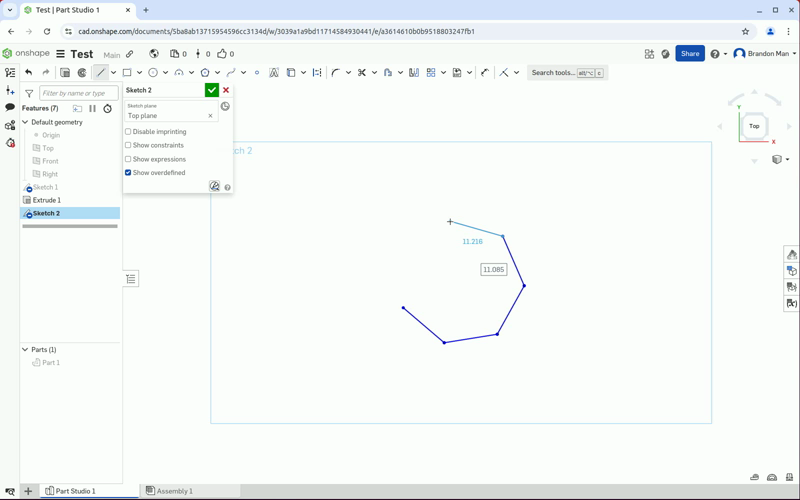
click(450, 221)
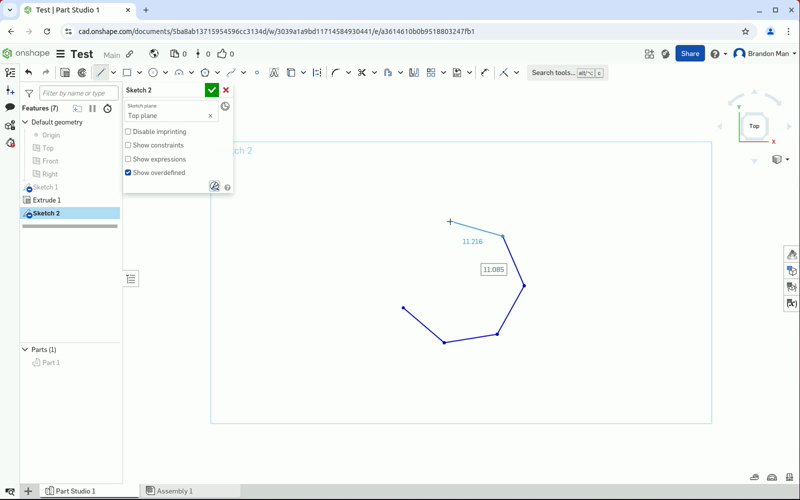
key_up(shift)
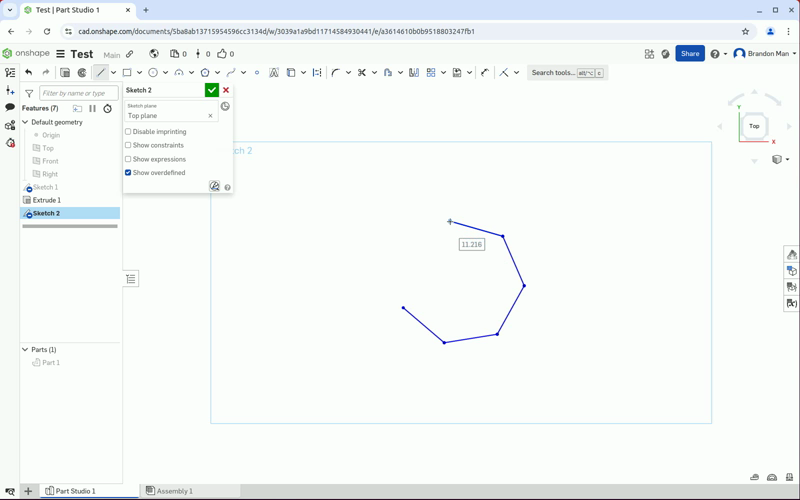
key_down(shift)
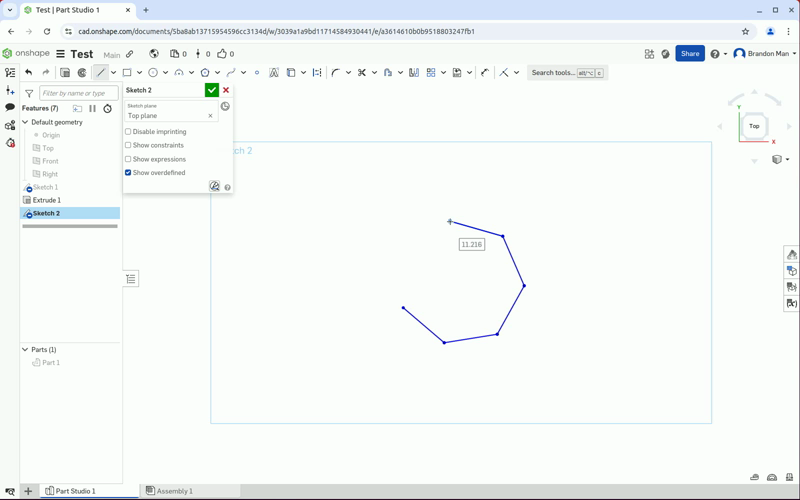
mouse_move(480, 221)
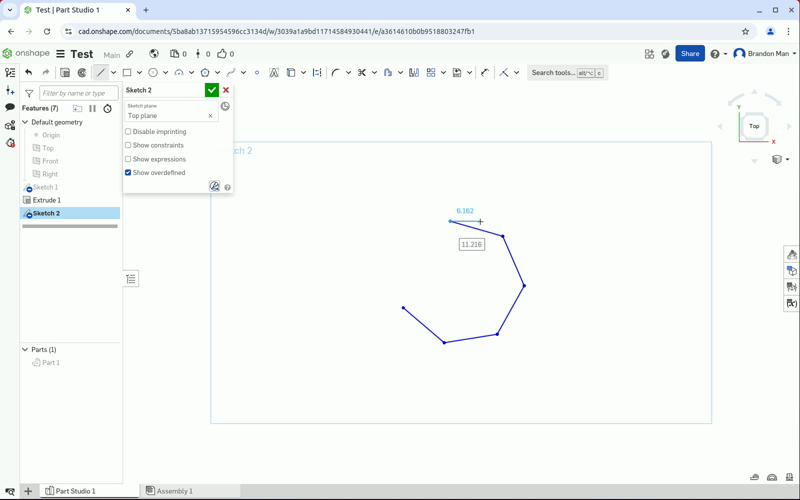
mouse_move(405, 252)
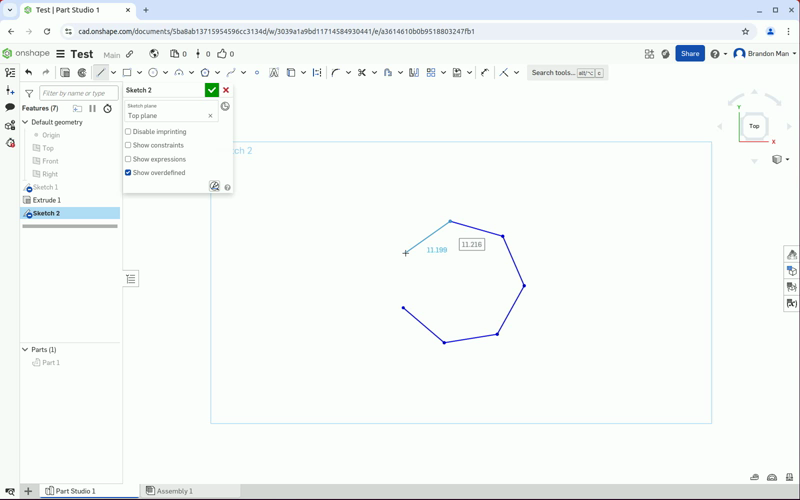
click(405, 252)
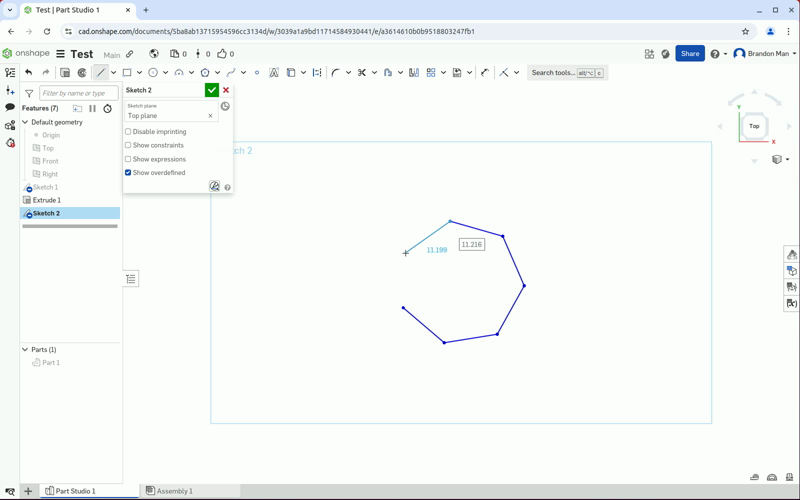
key_up(shift)
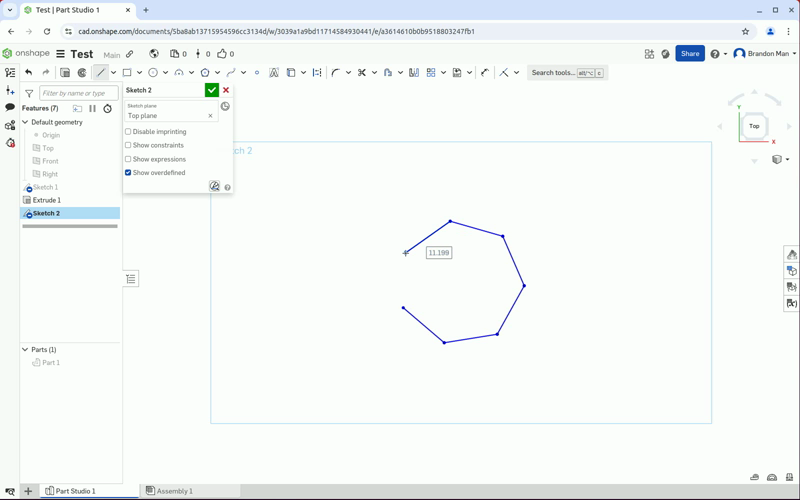
mouse_move(435, 252)
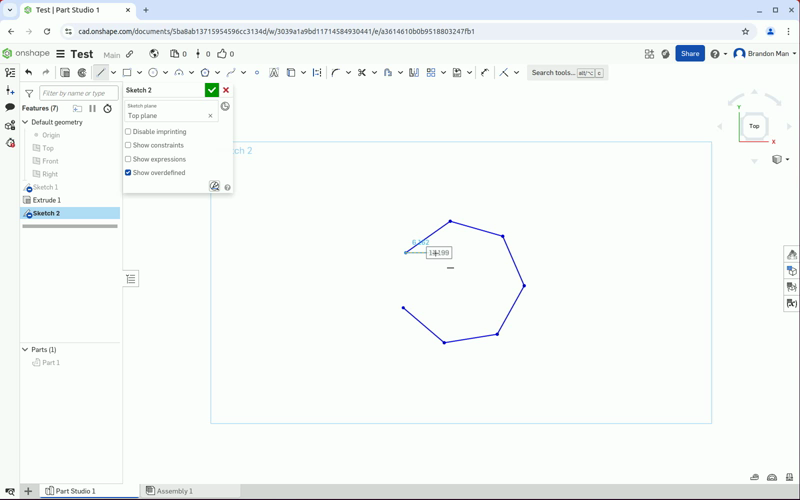
key_down(shift)
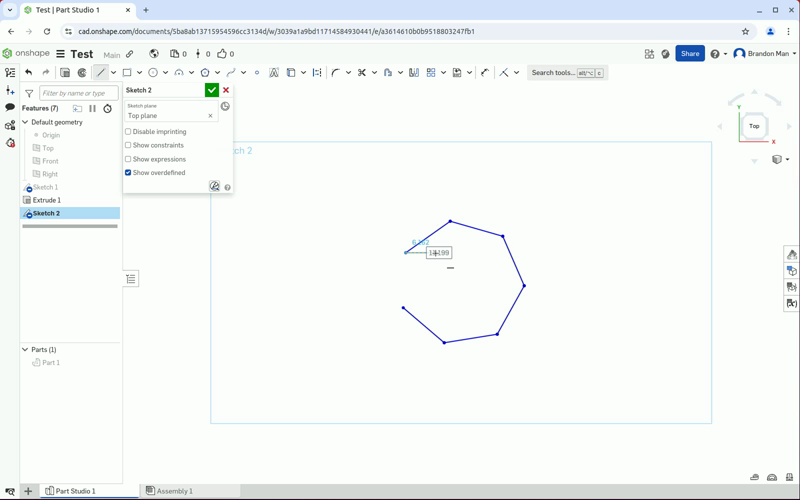
mouse_move(403, 307)
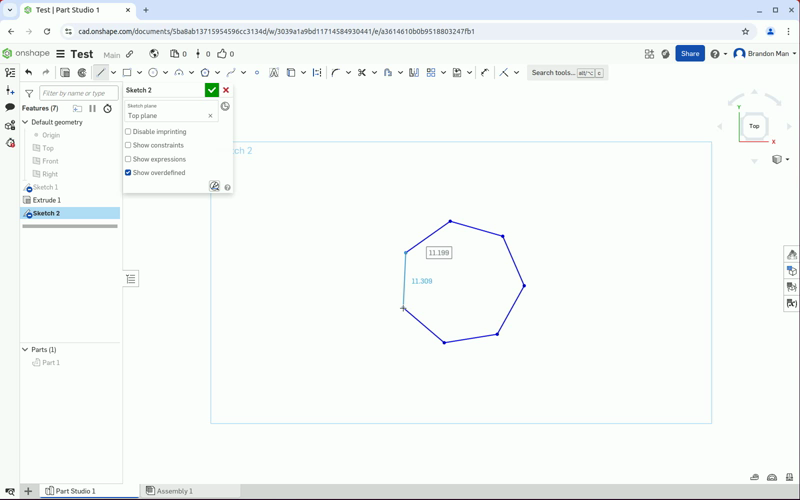
key_up(shift)
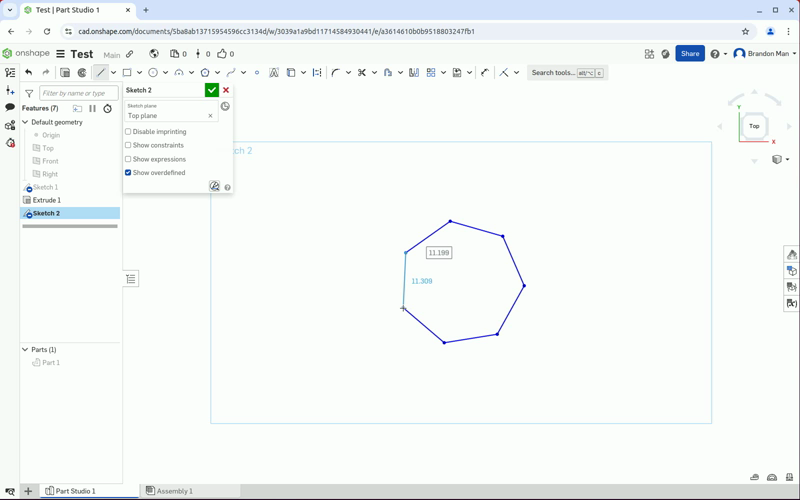
click(403, 307)
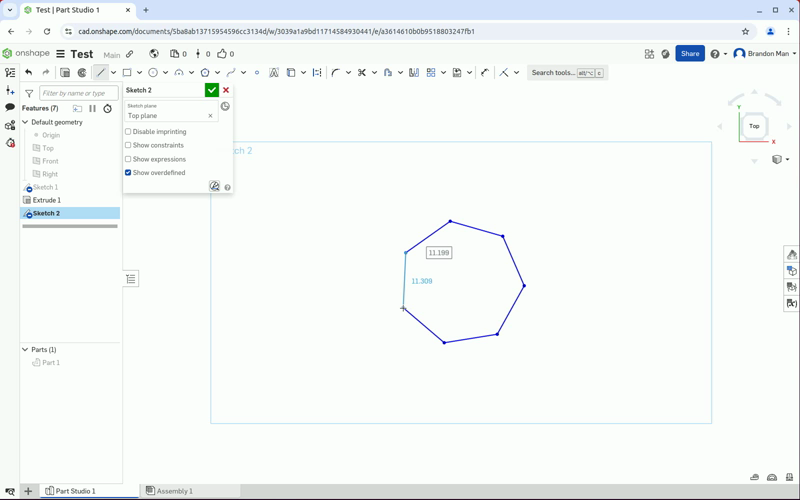
key(esc)
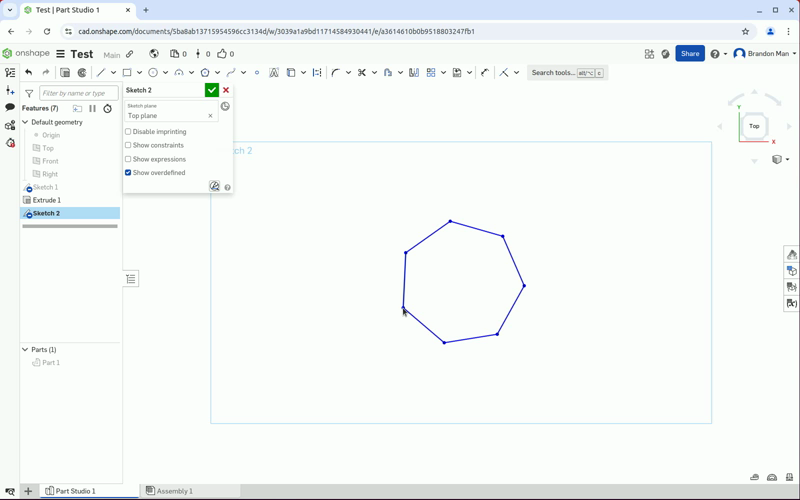
mouse_move(453, 231)
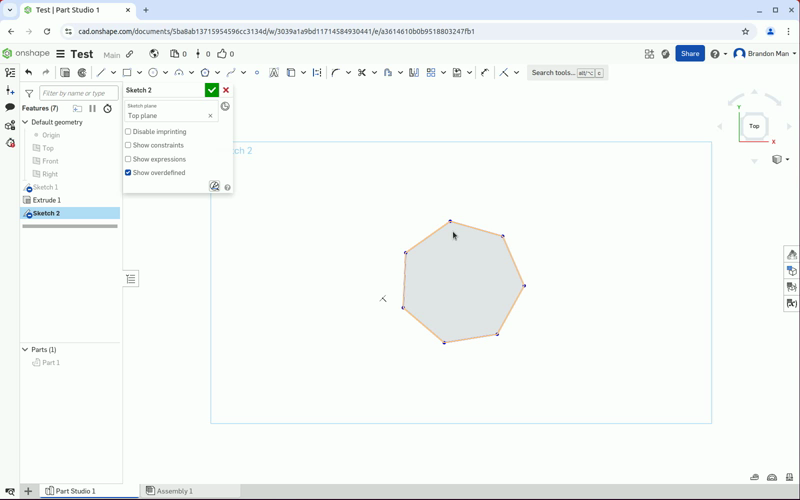
click(453, 231)
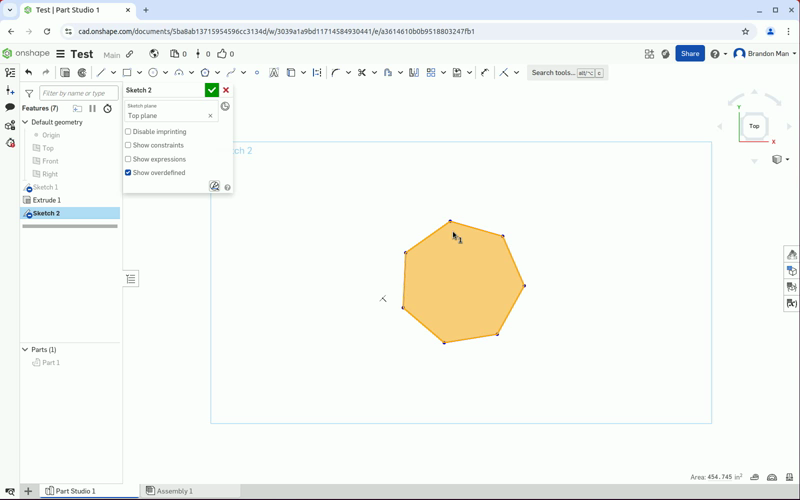
mouse_move(73, 352)
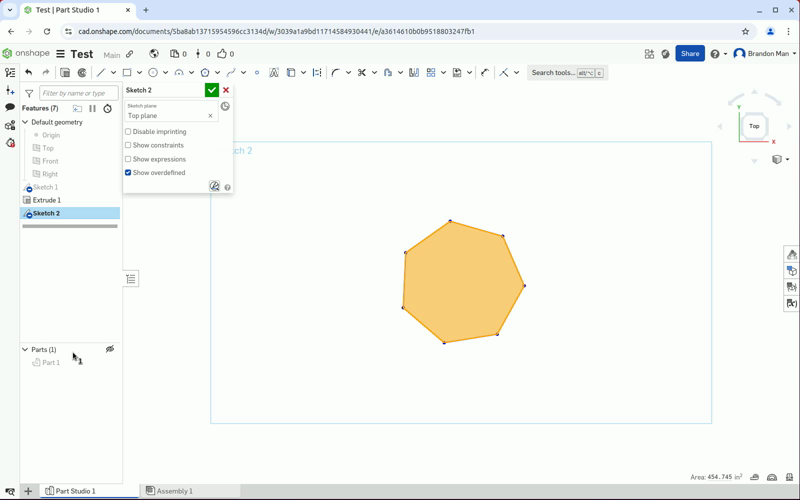
key(shift+y)
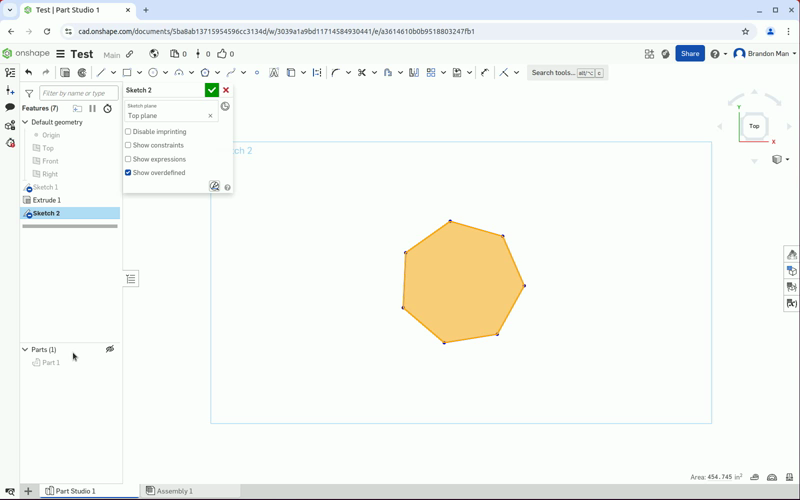
key(shift+e)
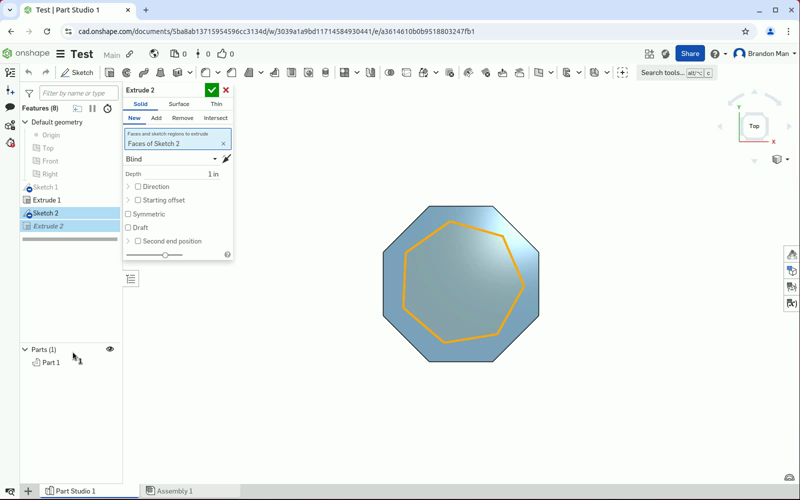
mouse_move(143, 106)
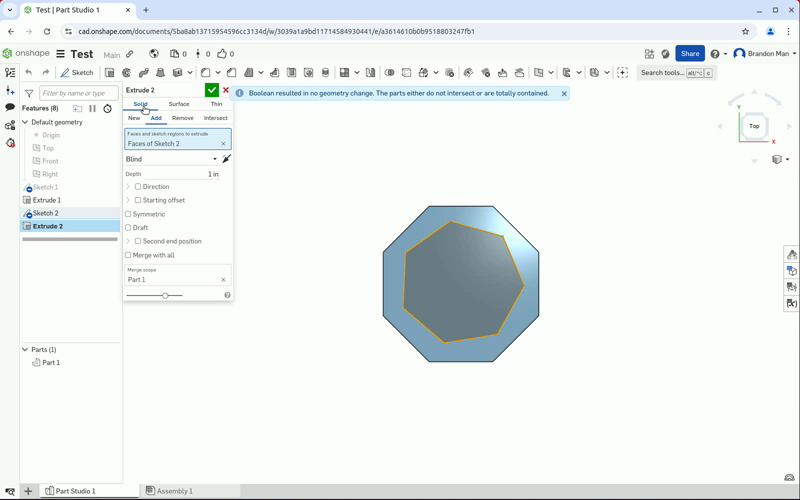
click(143, 106)
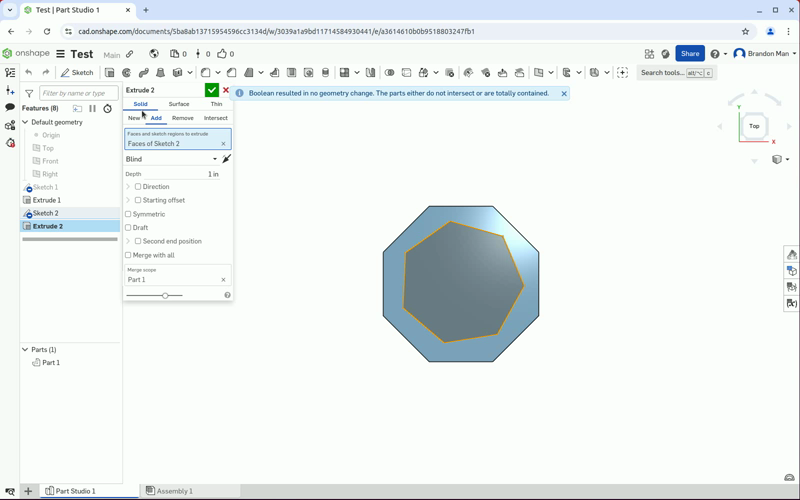
mouse_move(137, 120)
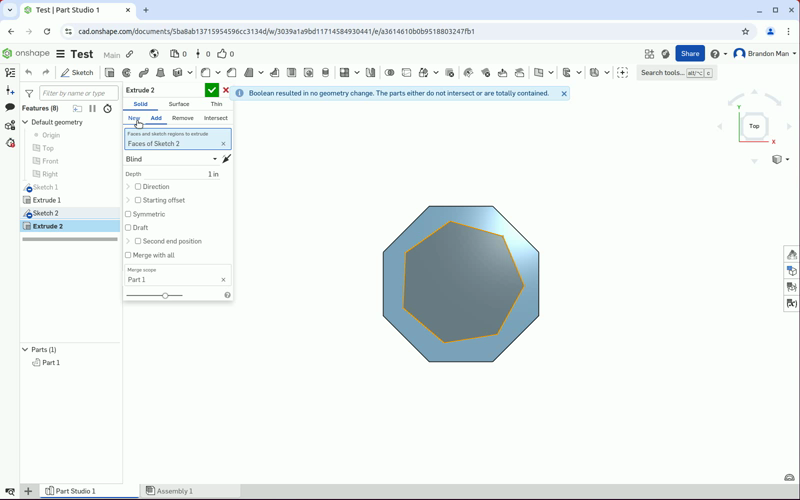
click(137, 120)
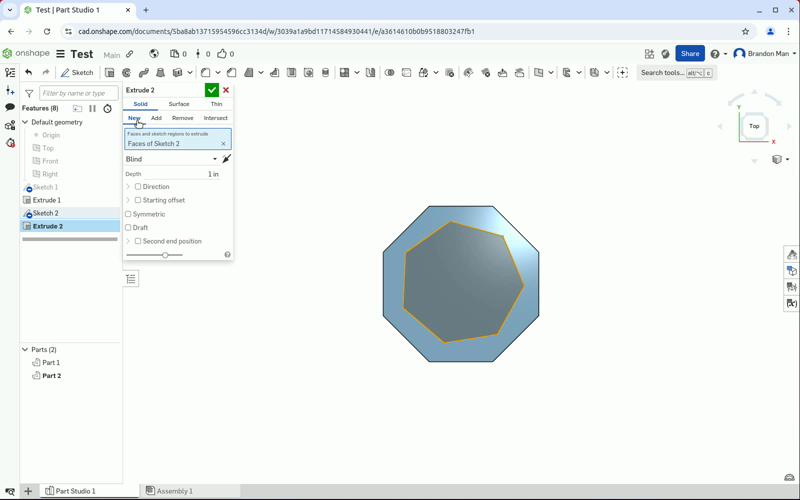
key(tab, 4)
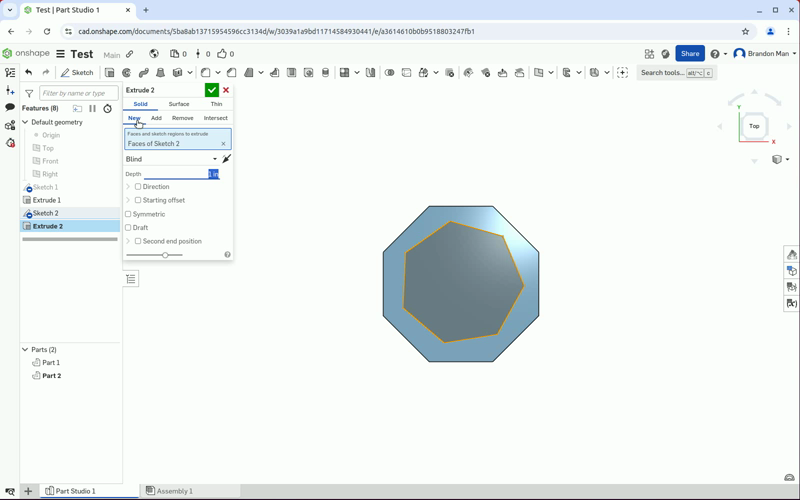
text(23.108)
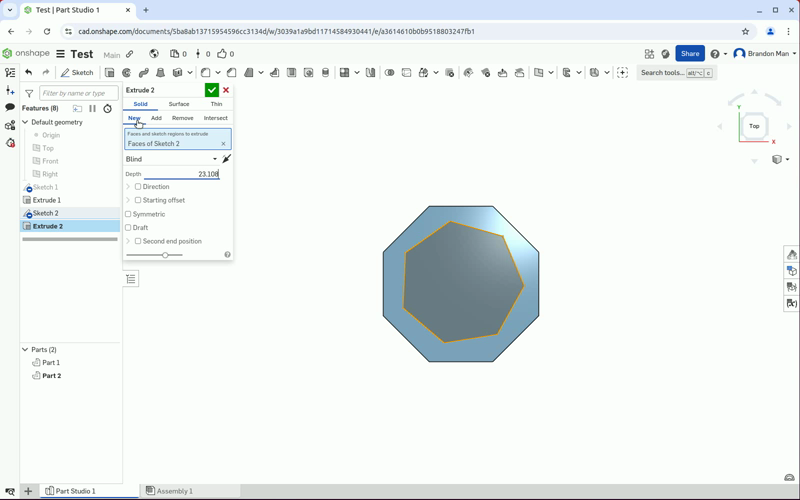
key(enter)
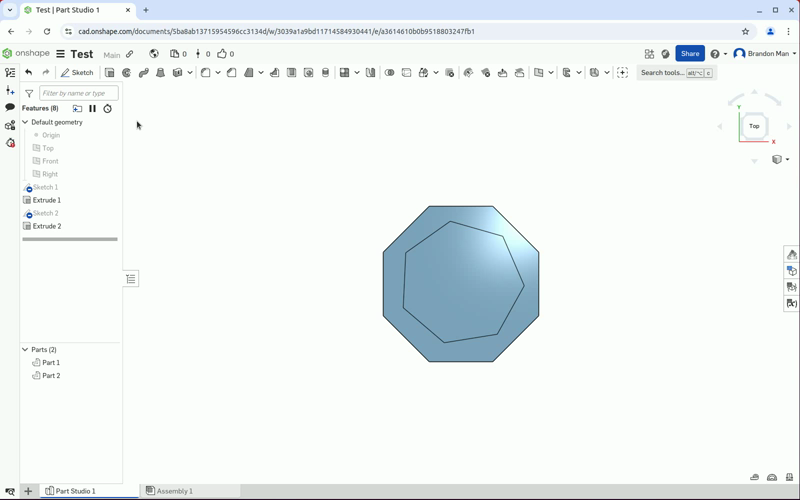
key(shift+h)
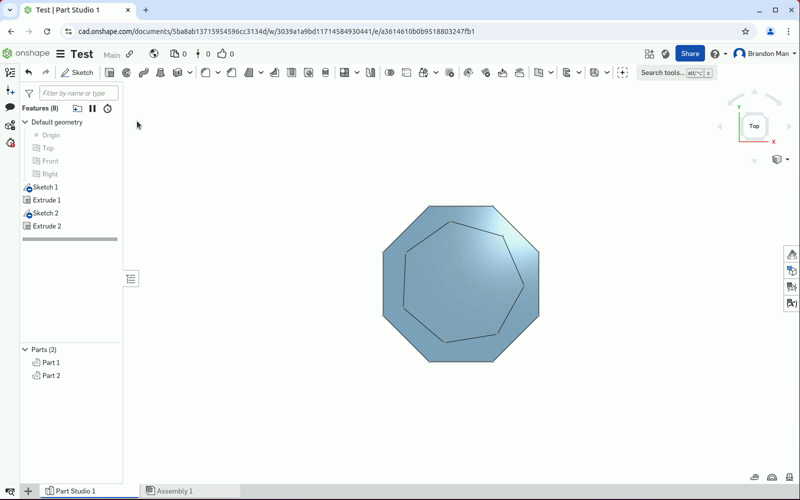
key(shift+h)
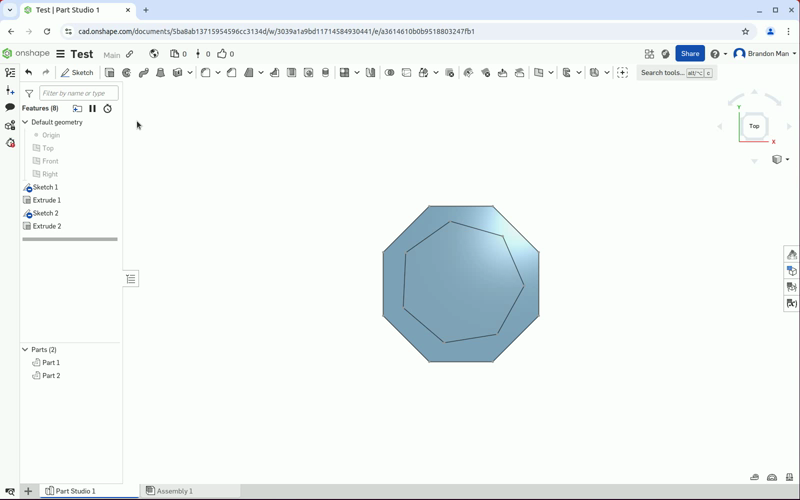
key(shift+7)
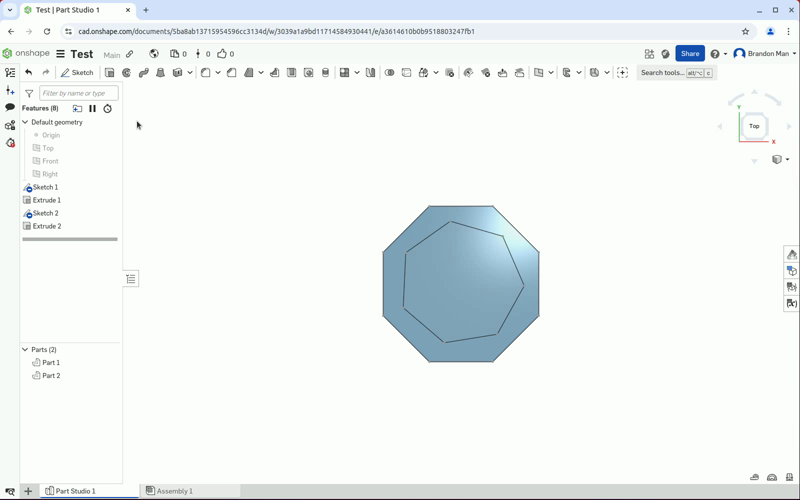
key(up, 3)
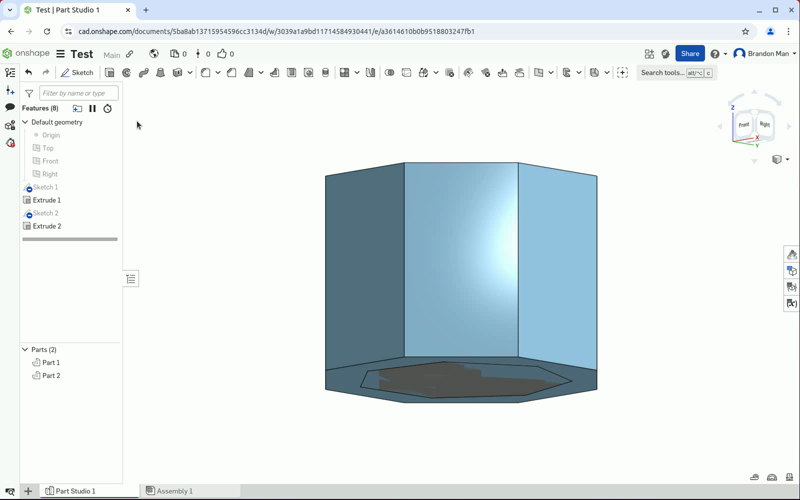
key(left, 3)
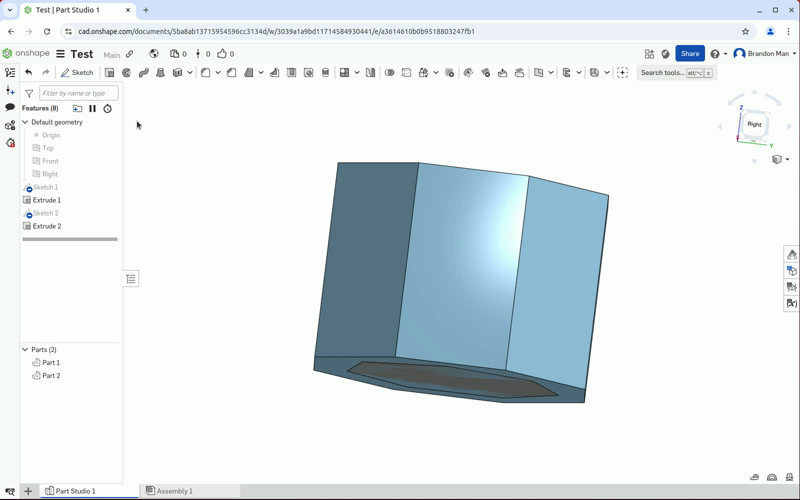
key(right, 3)
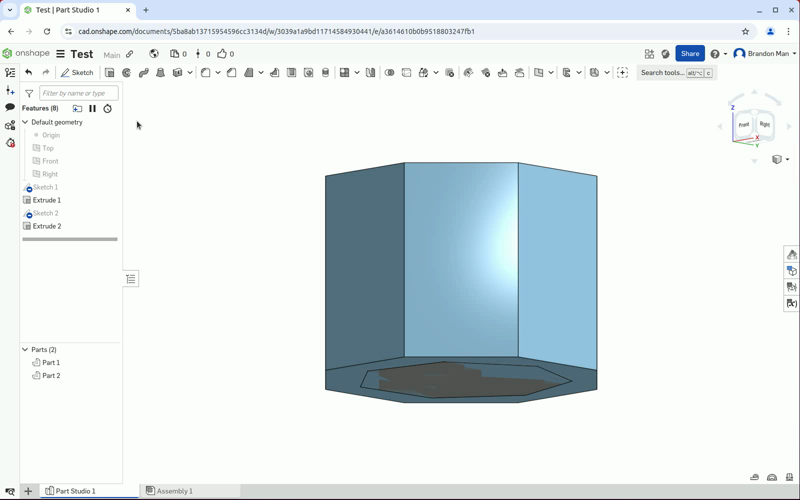
key(down, 3)
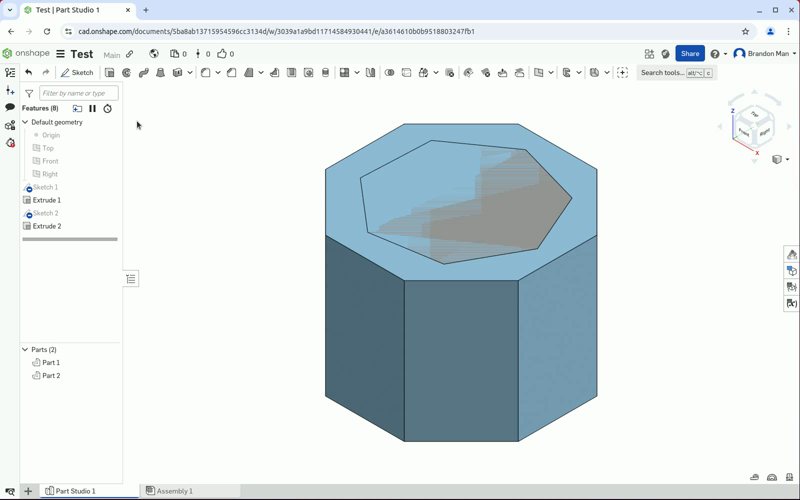
mouse_move(73, 189)
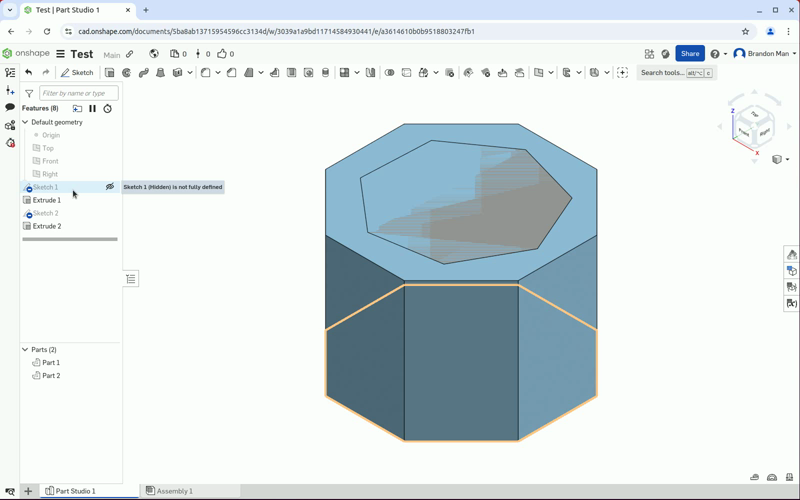
click(73, 189)